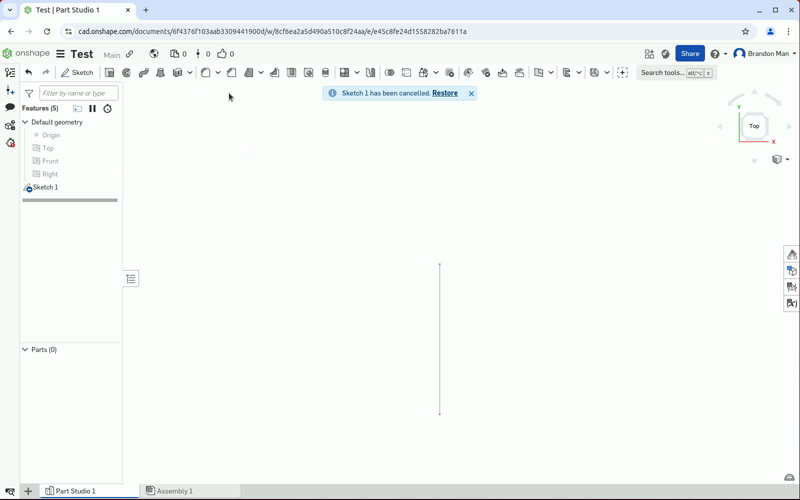
key(shift+h)
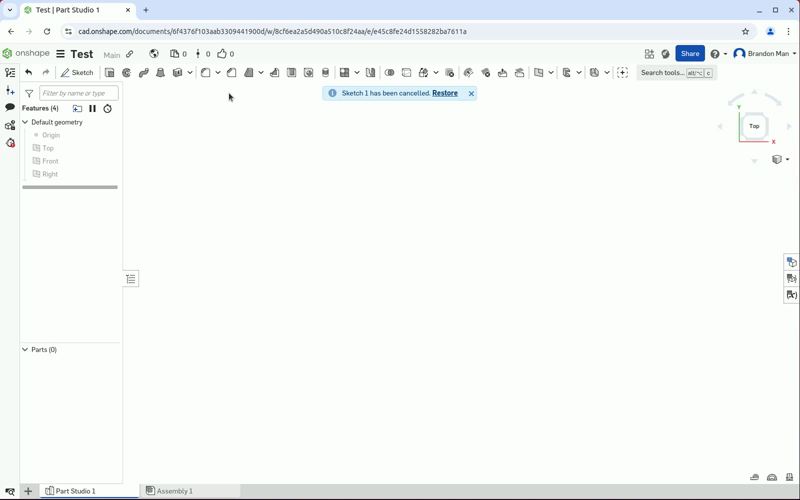
mouse_move(73, 352)
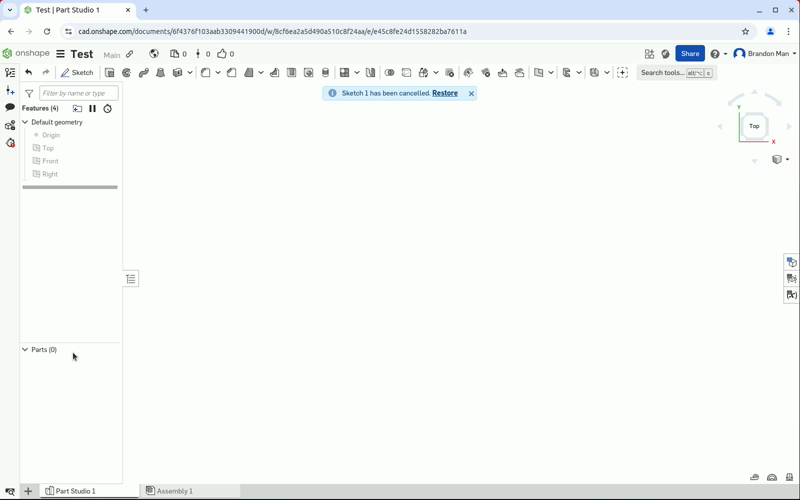
key(y)
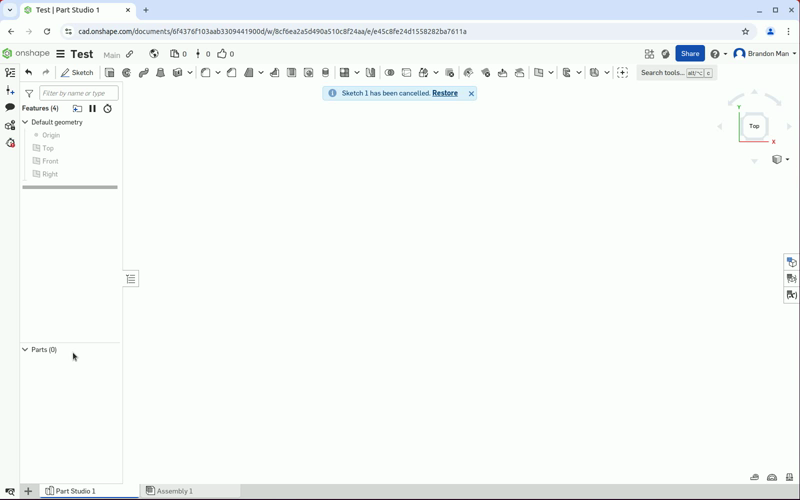
key(shift+p)
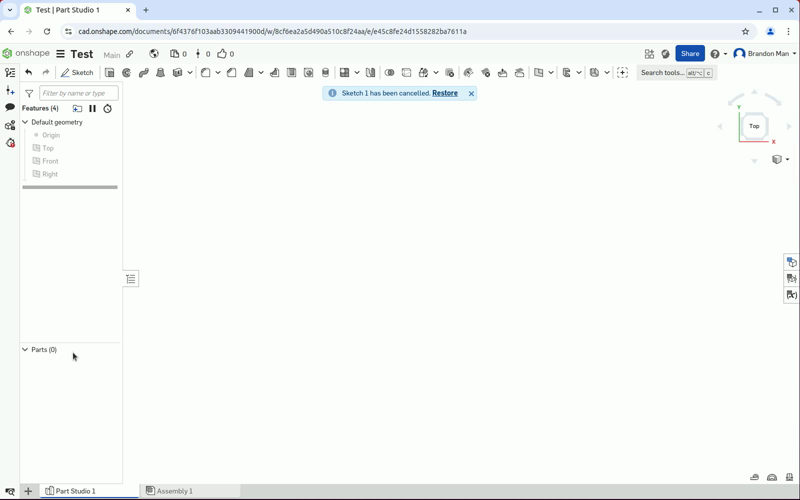
key(space)
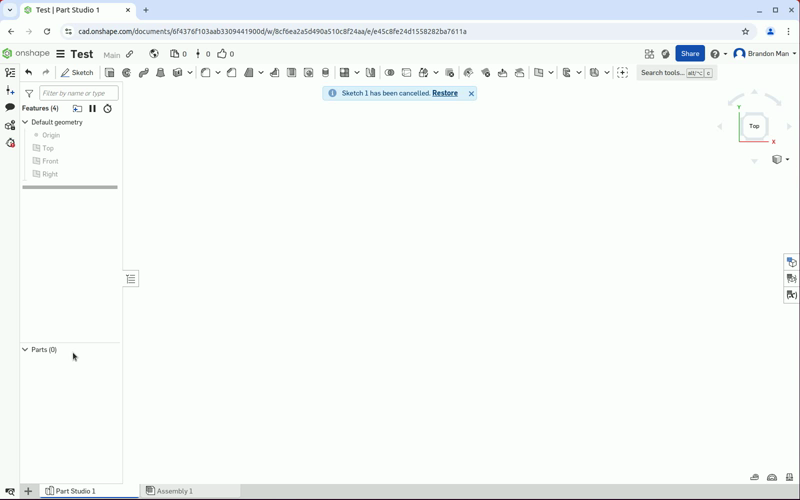
key_down(shift)
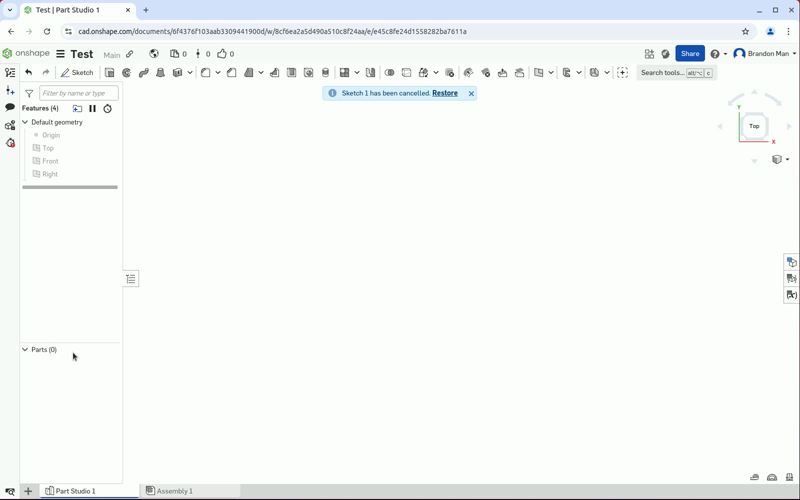
key(up)
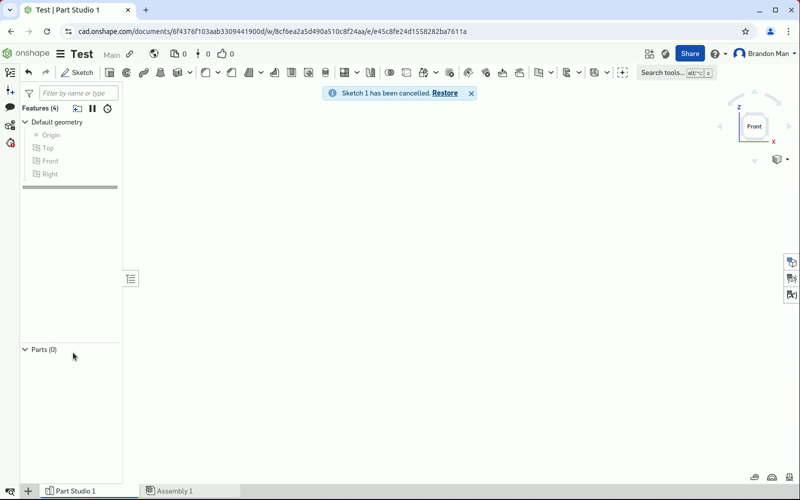
key_up(shift)
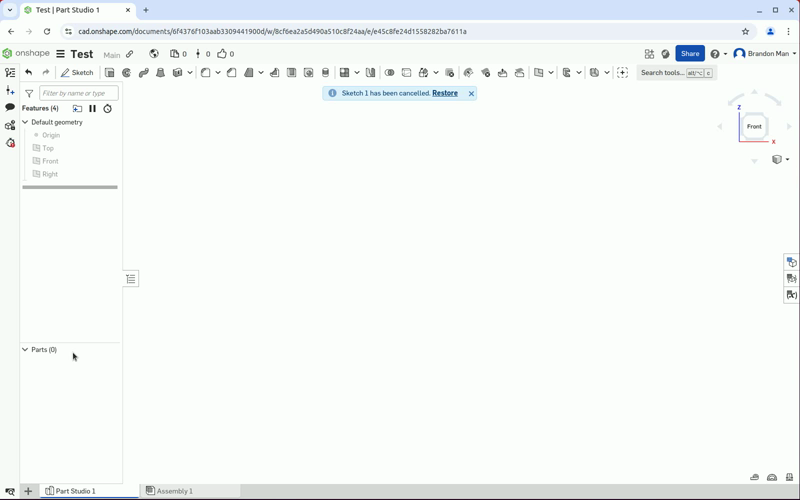
key(space)
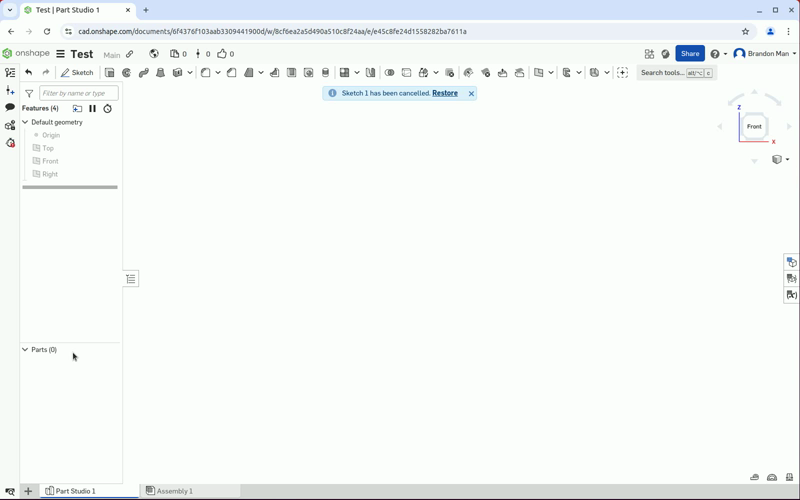
key_down(shift)
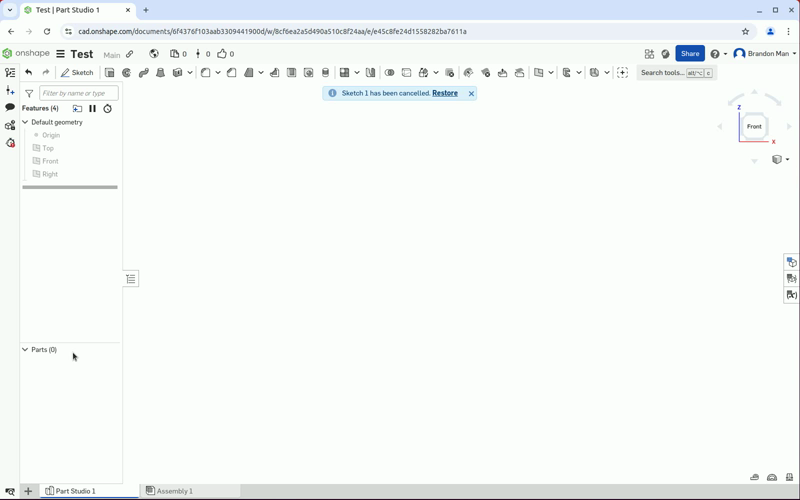
key(left)
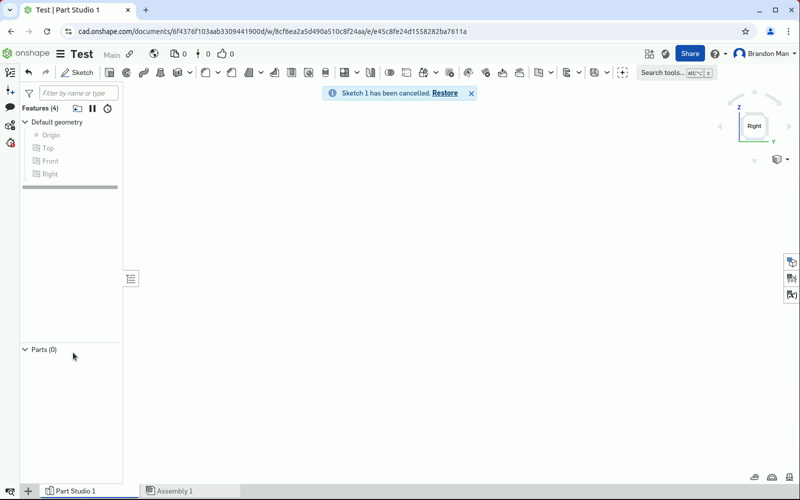
key_up(shift)
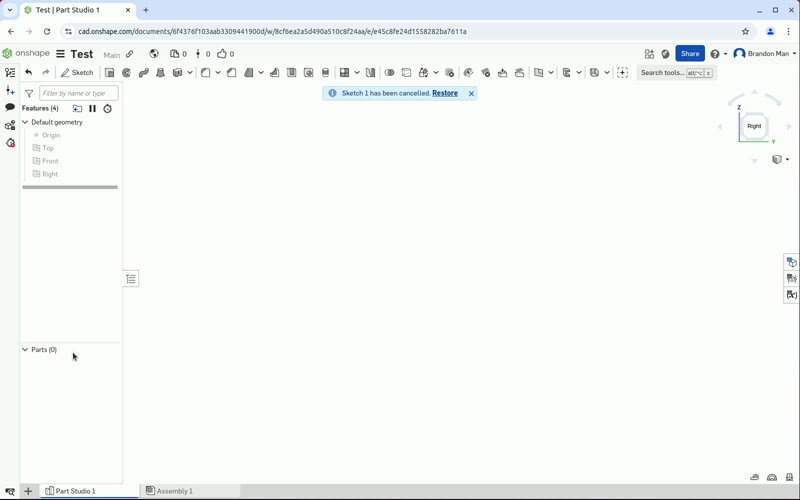
mouse_move(73, 352)
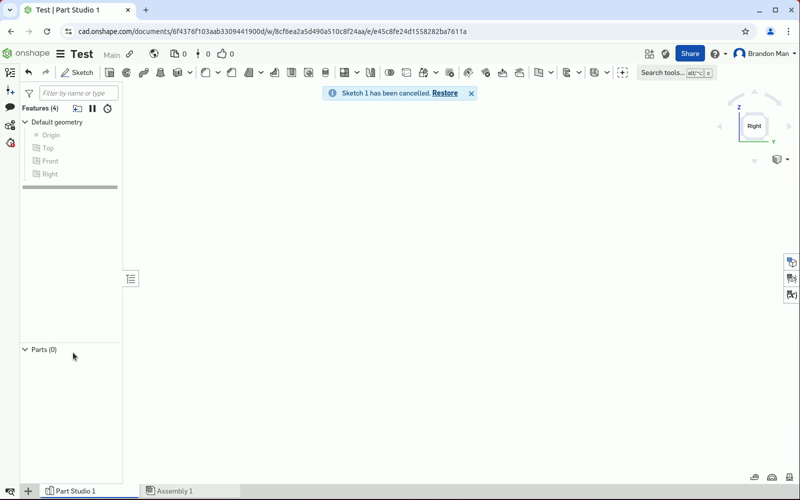
key(shift+y)
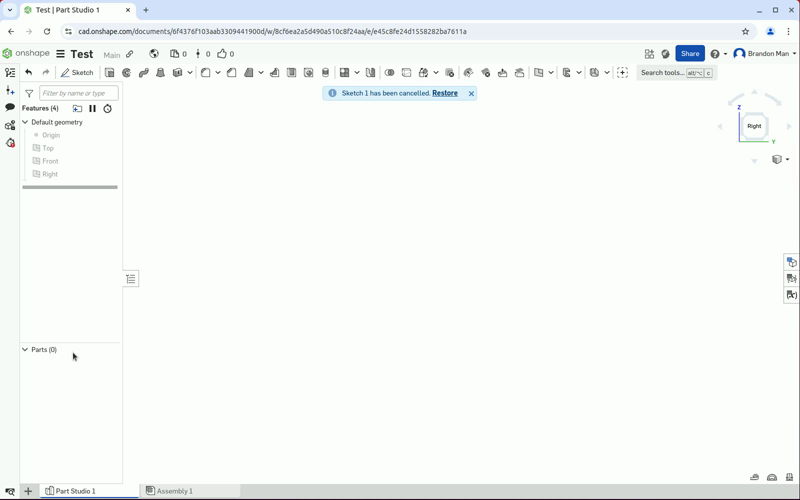
key(shift+s)
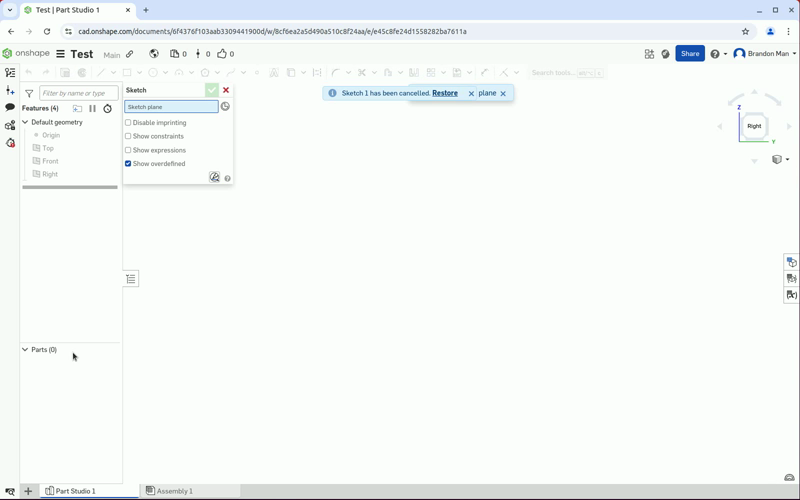
mouse_move(73, 176)
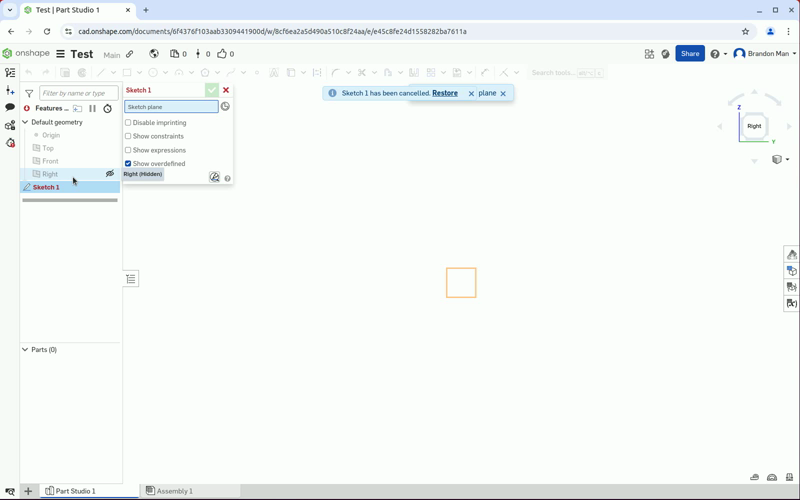
click(73, 176)
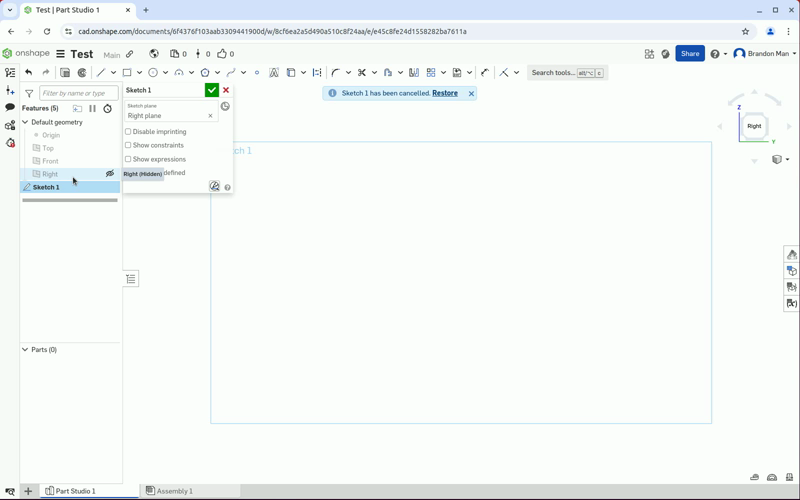
mouse_move(73, 352)
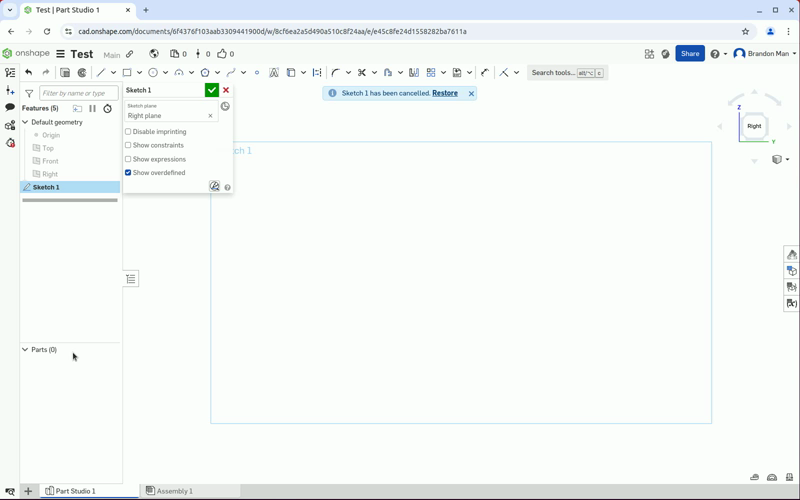
key(y)
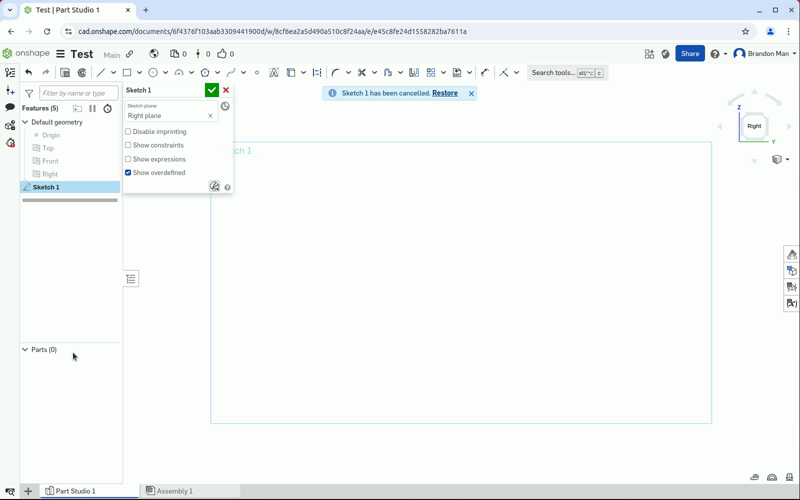
key(l)
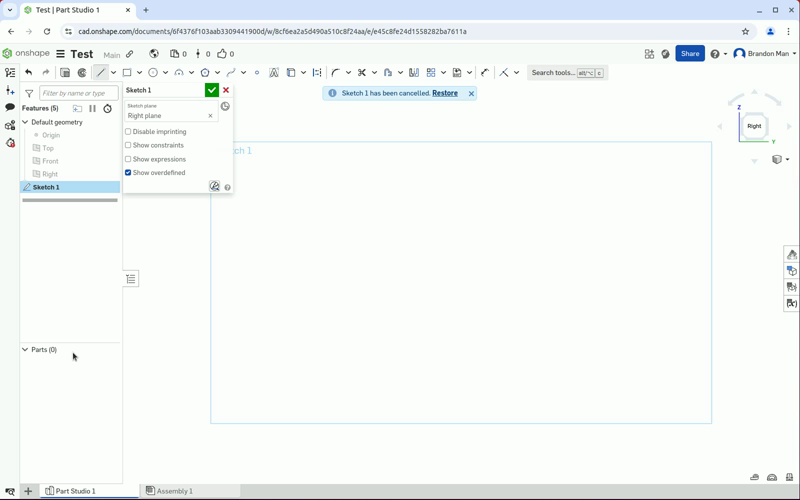
key_down(shift)
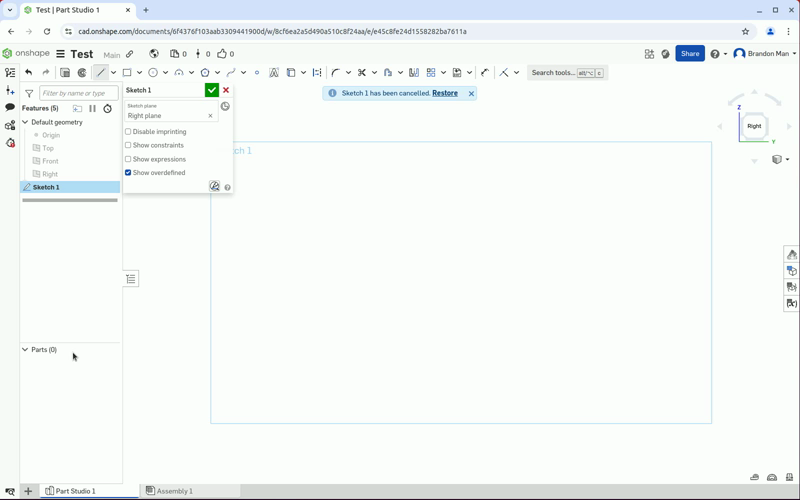
mouse_move(460, 282)
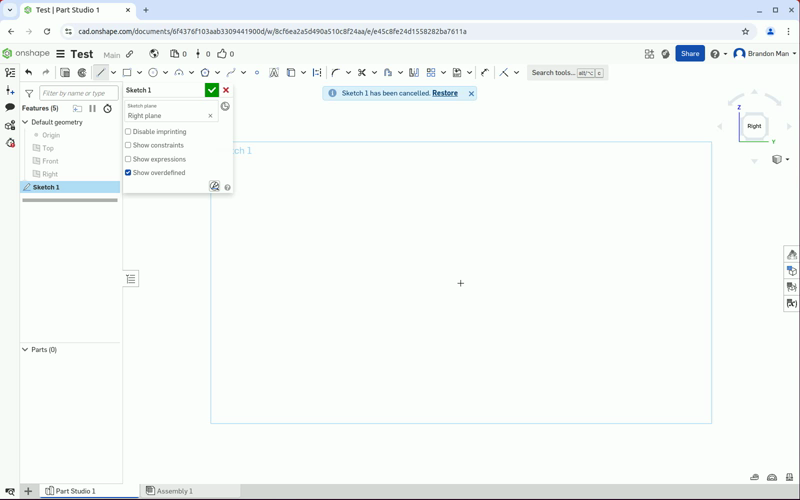
click(460, 282)
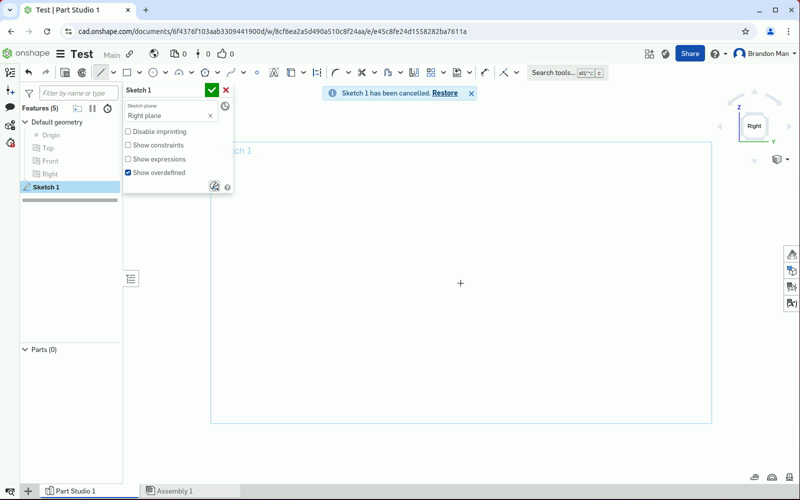
key_up(shift)
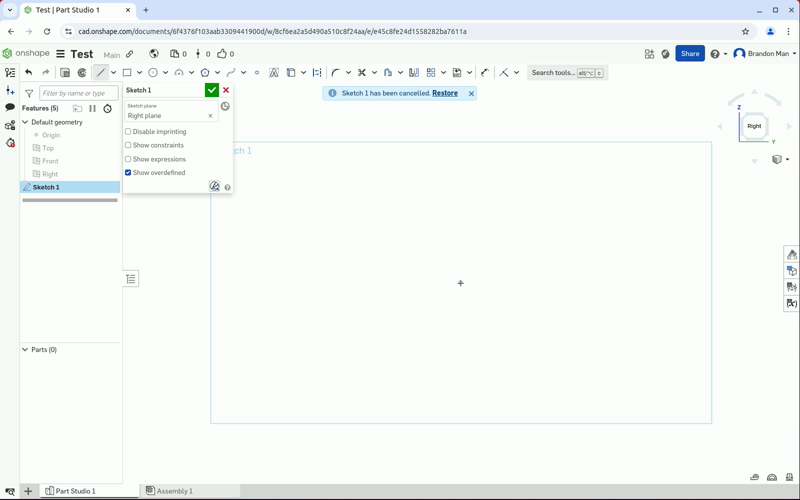
key_down(shift)
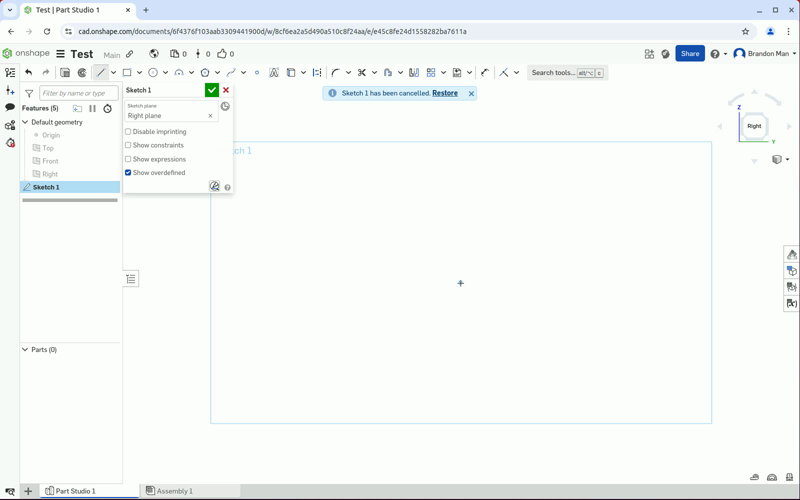
mouse_move(535, 282)
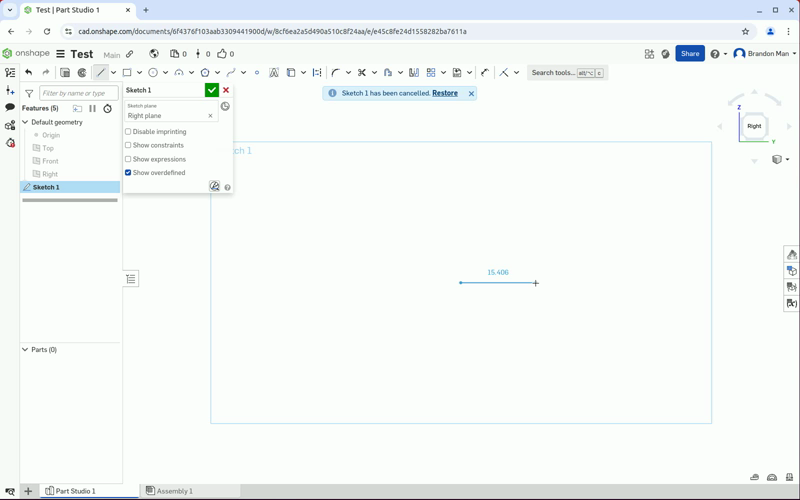
click(535, 282)
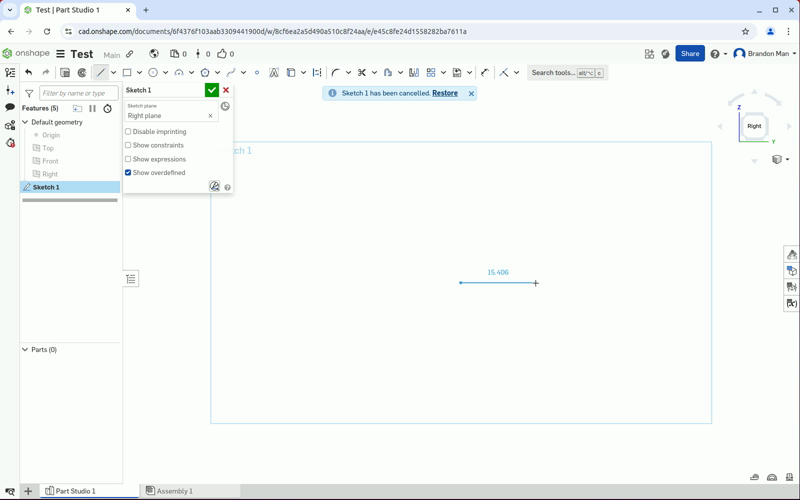
key_up(shift)
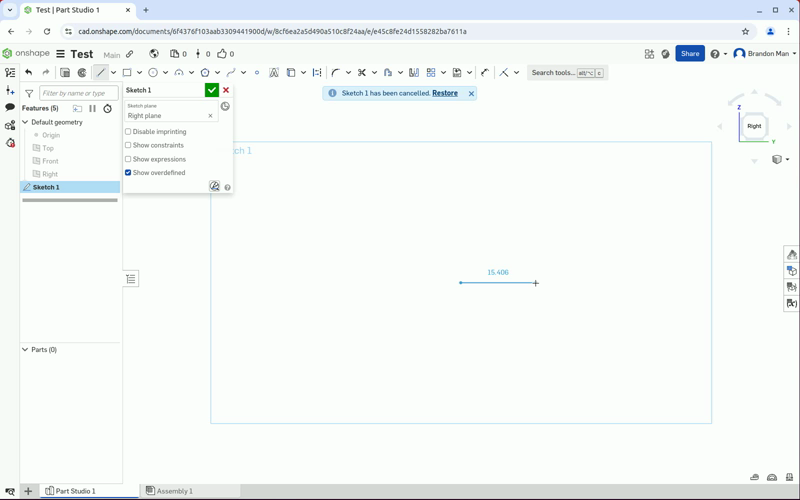
key_down(shift)
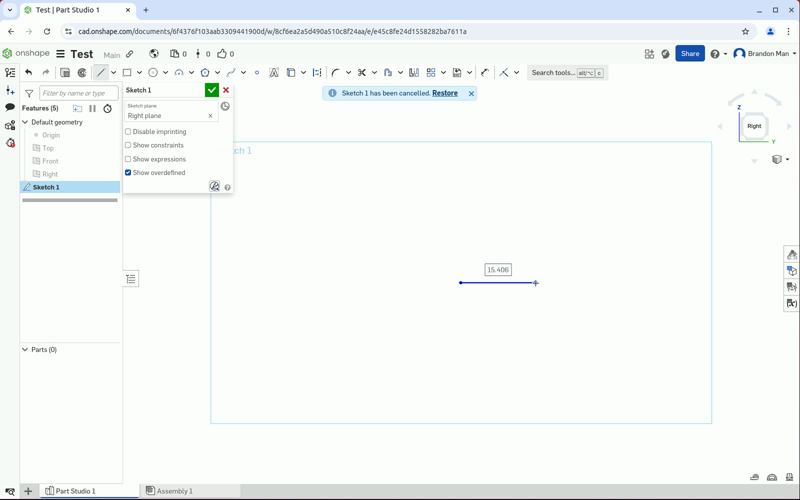
mouse_move(535, 189)
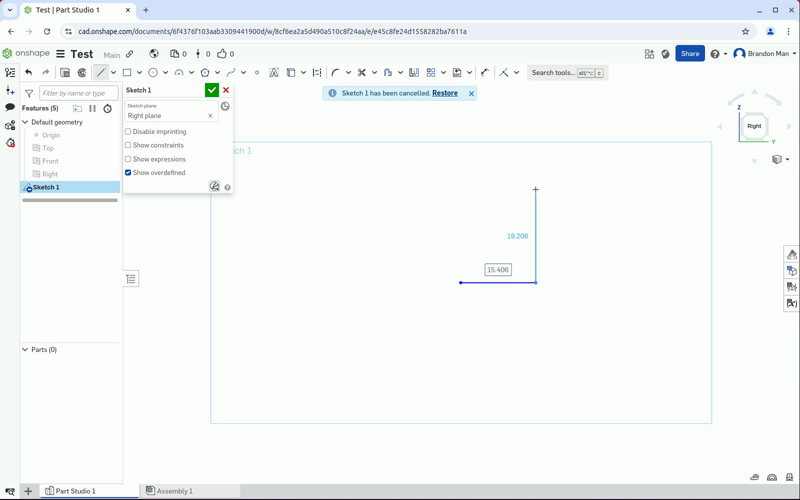
click(535, 189)
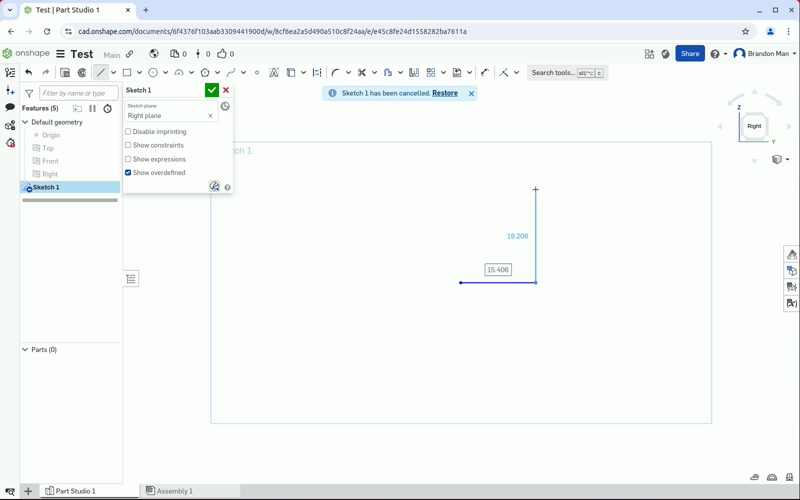
key_up(shift)
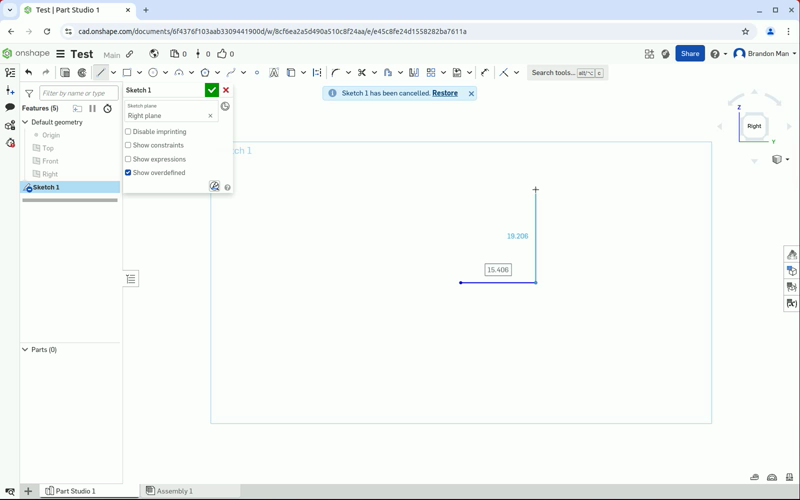
key_down(shift)
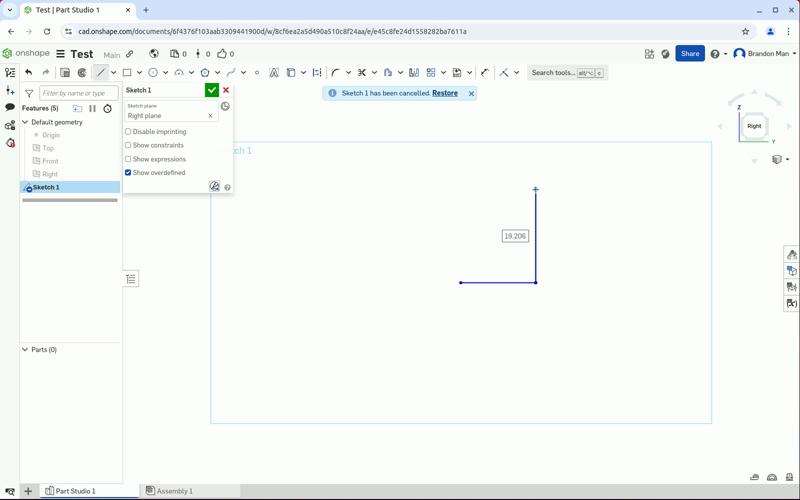
mouse_move(460, 189)
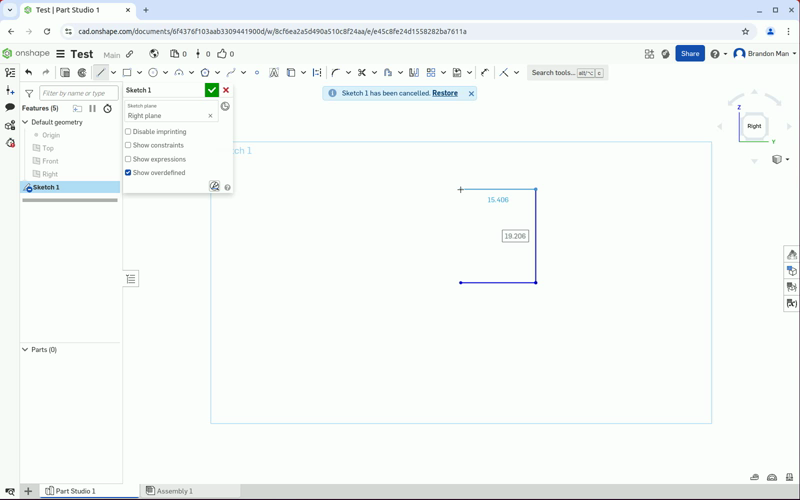
click(460, 189)
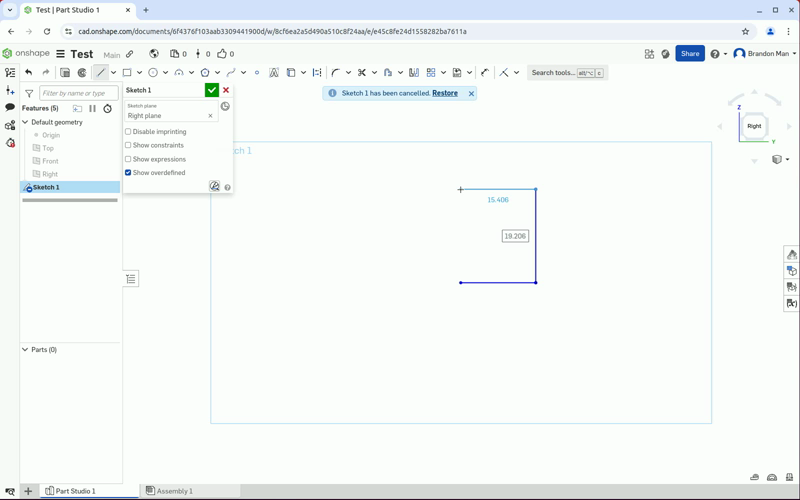
key_up(shift)
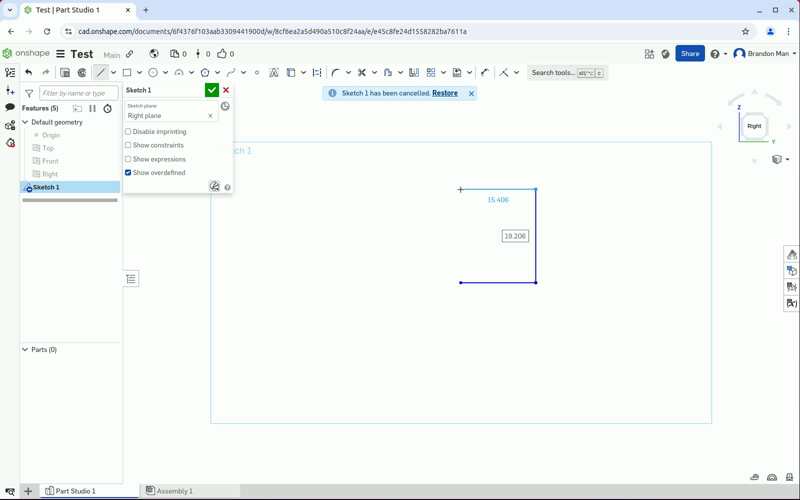
key_down(shift)
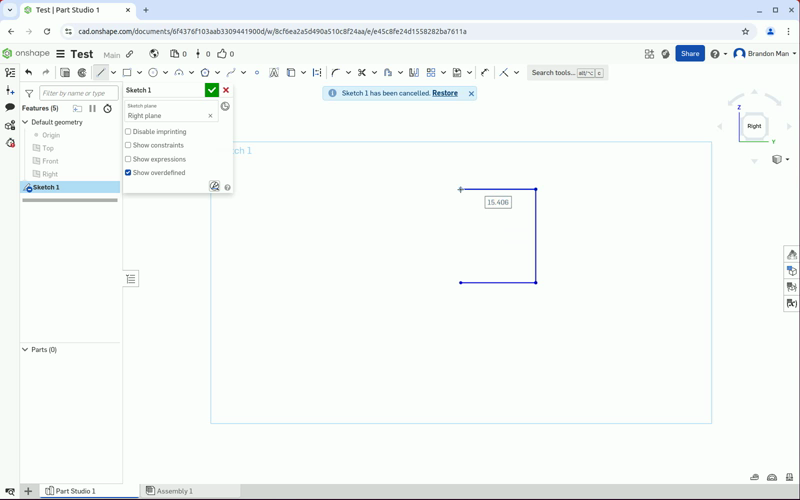
mouse_move(460, 282)
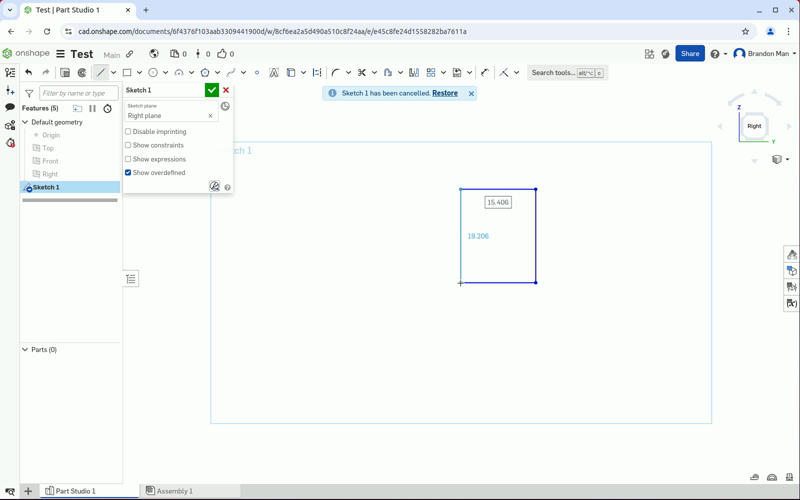
key_up(shift)
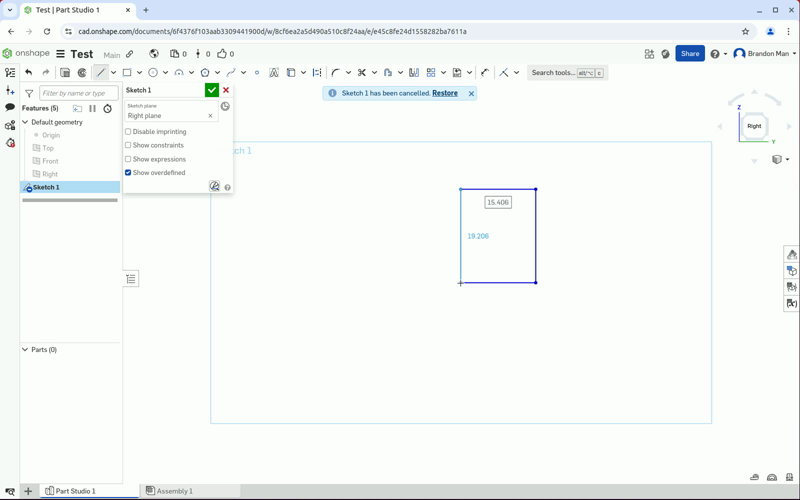
click(460, 282)
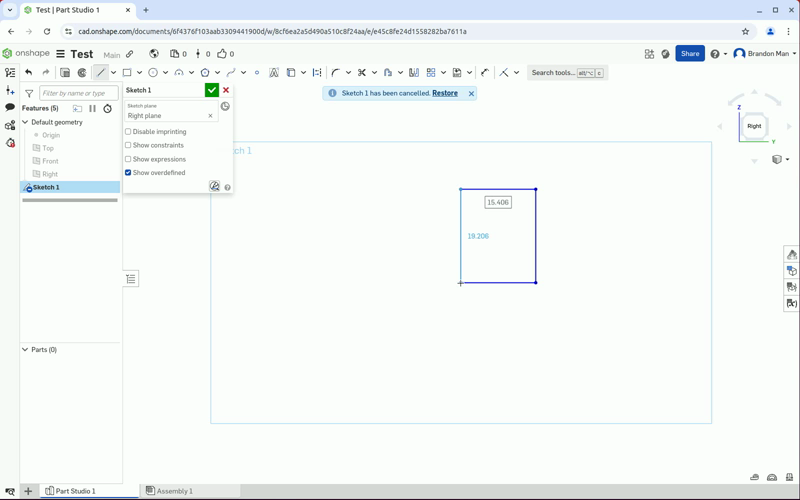
key(esc)
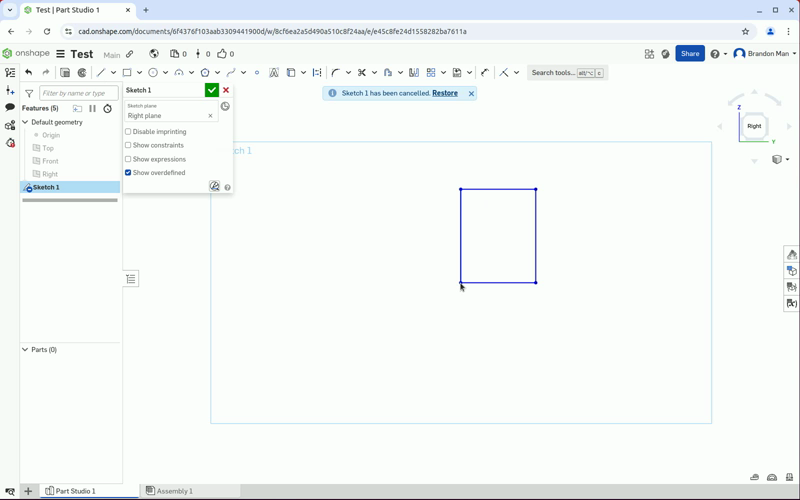
mouse_move(478, 267)
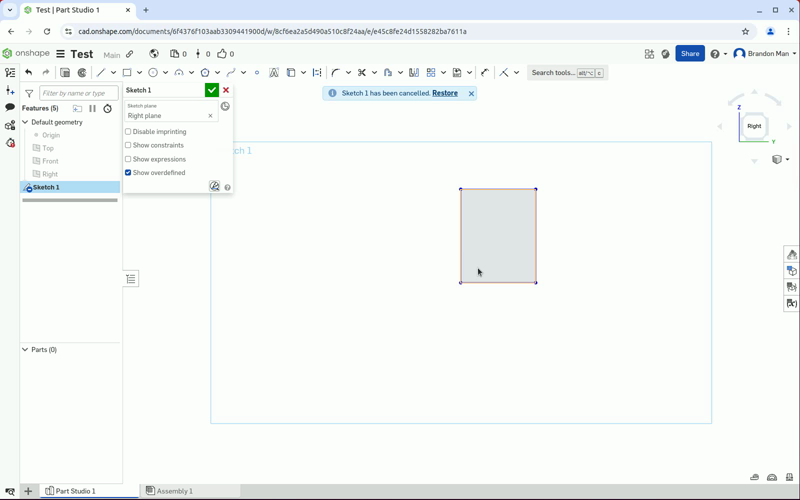
click(478, 267)
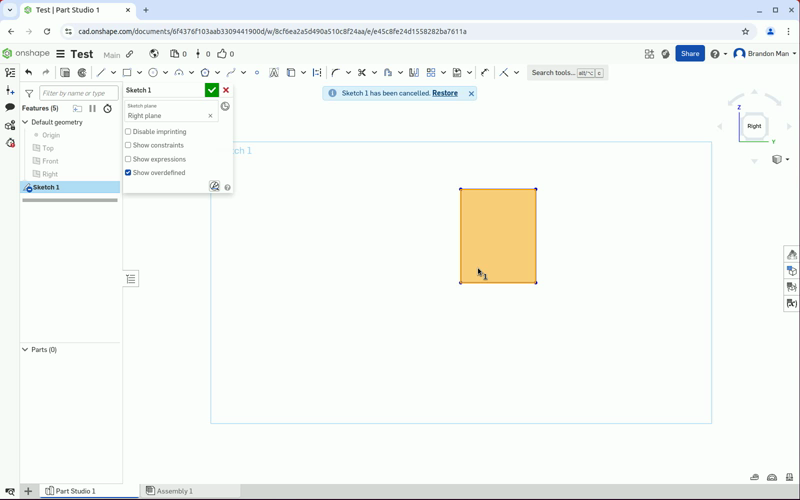
mouse_move(73, 352)
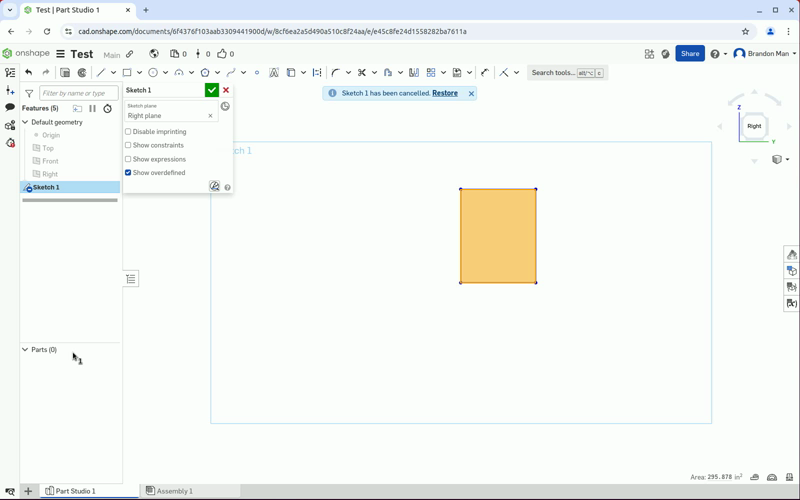
key(shift+y)
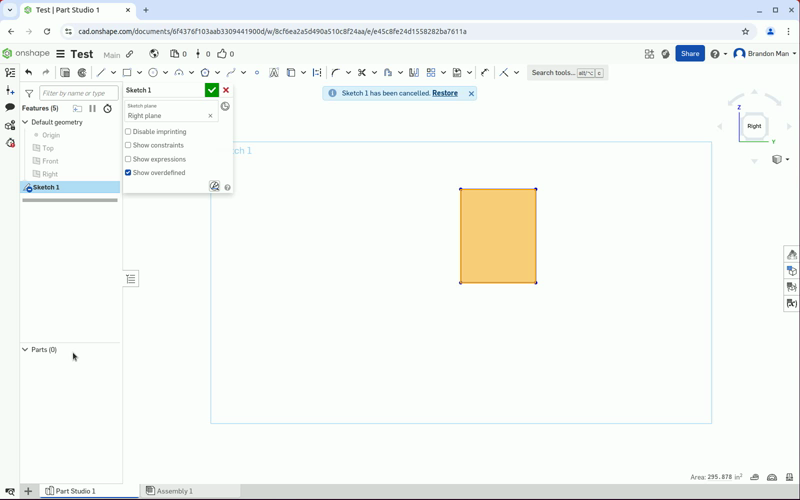
key(shift+e)
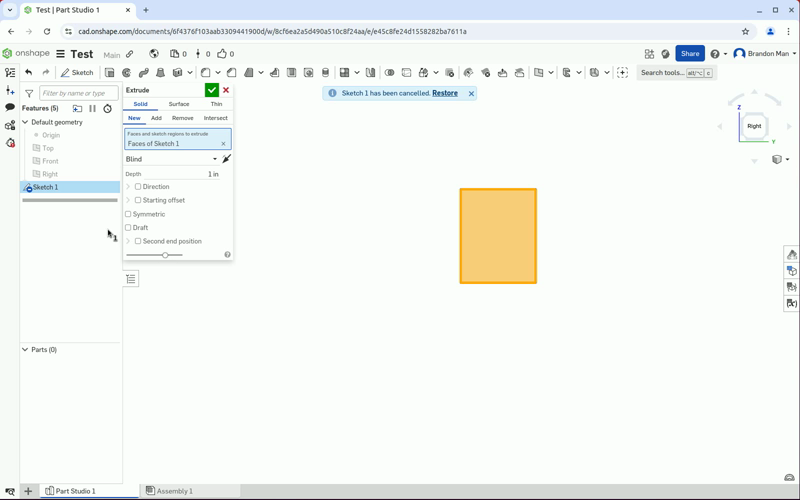
mouse_move(143, 106)
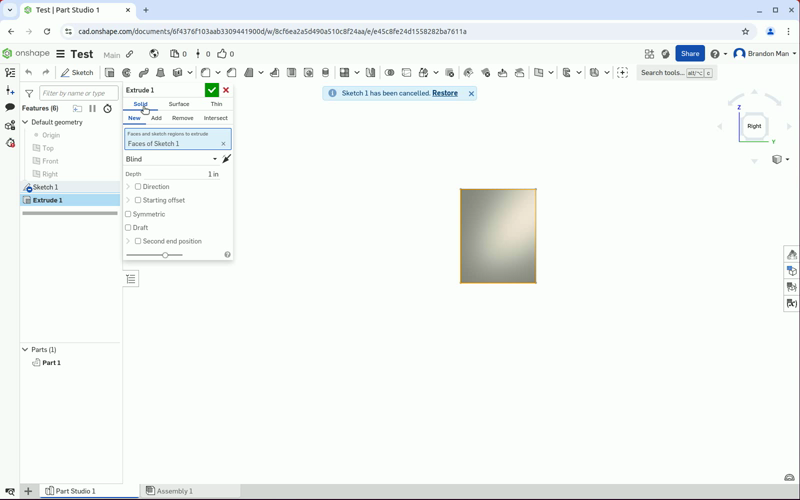
click(143, 106)
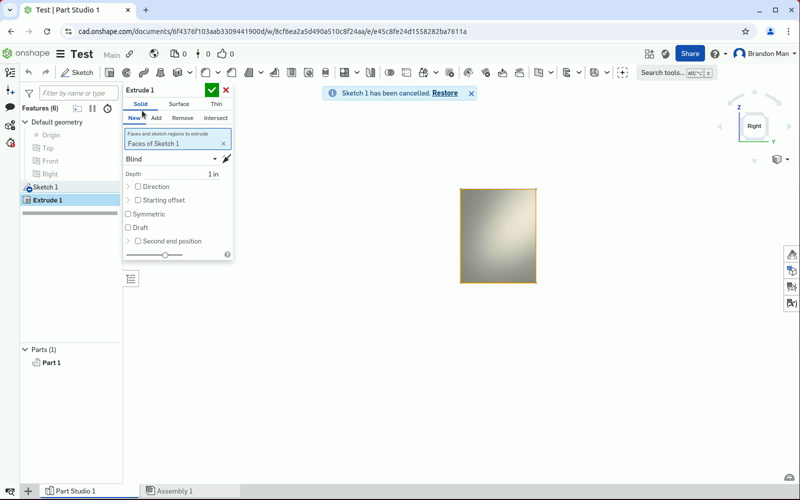
mouse_move(137, 120)
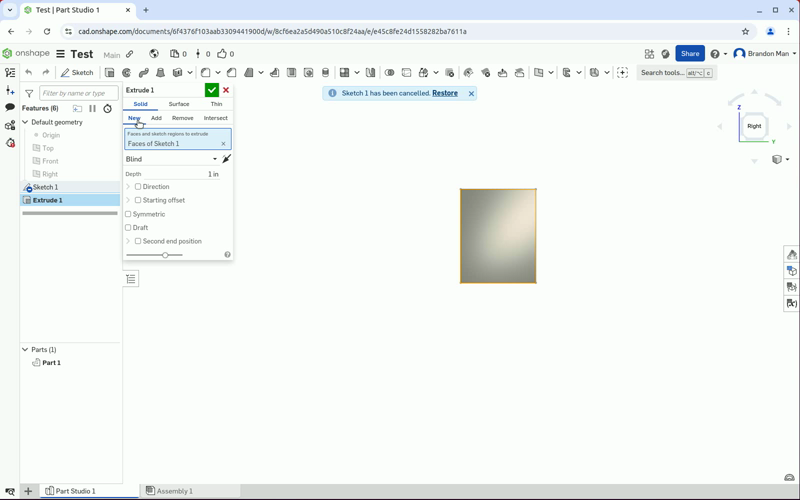
click(137, 120)
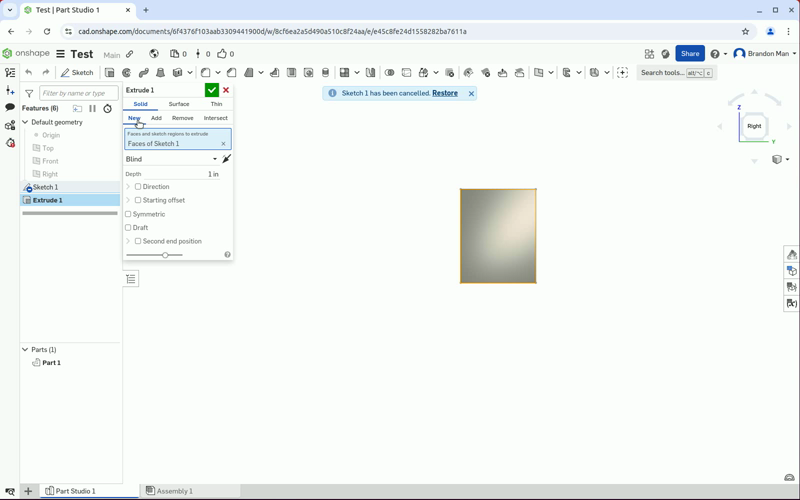
key(tab, 4)
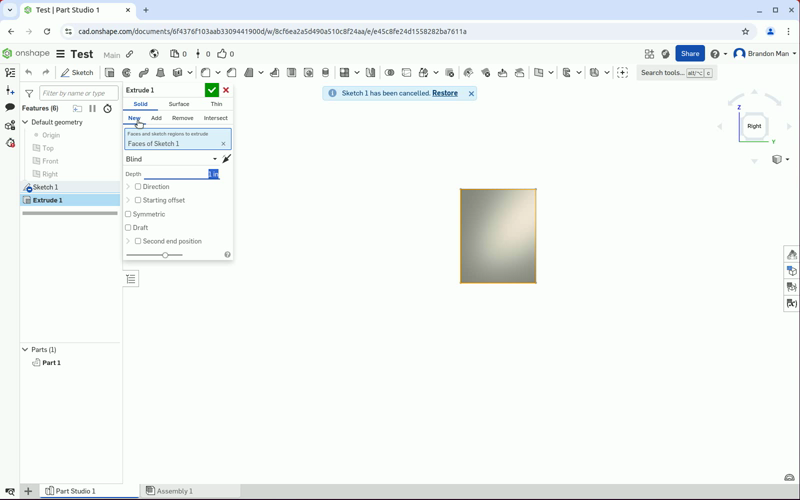
text(23.108)
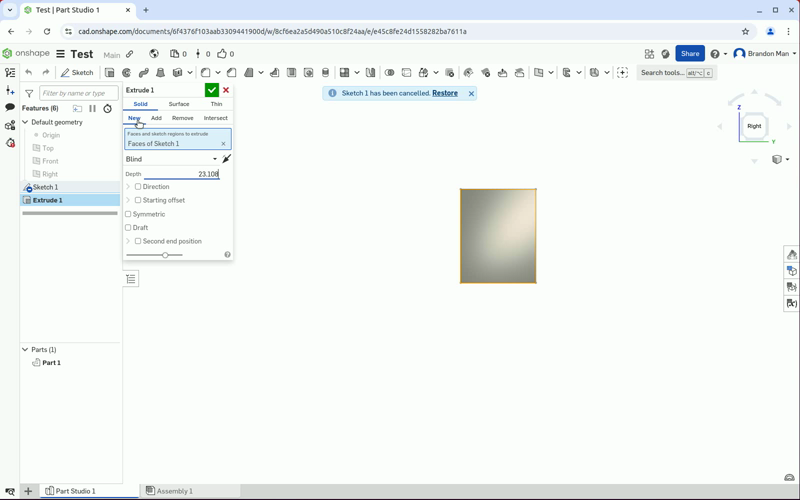
key(enter)
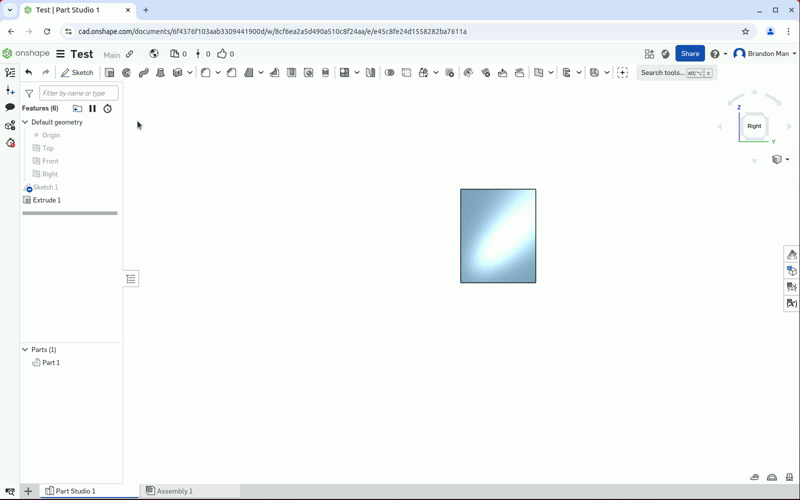
key(shift+h)
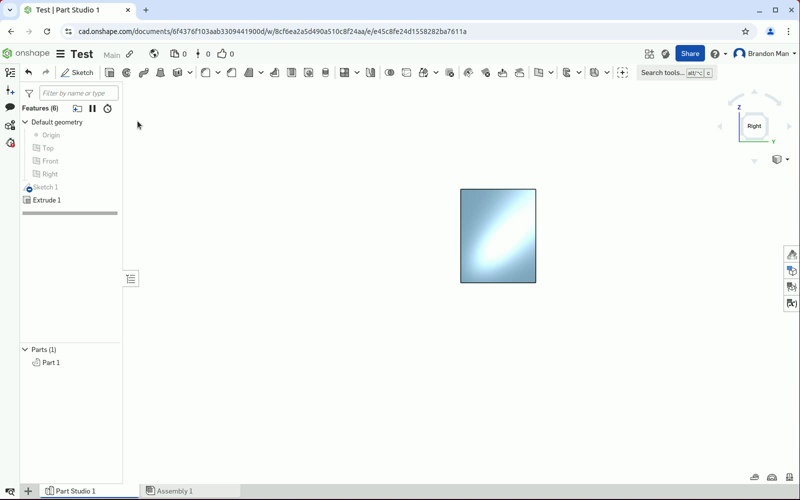
key(shift+h)
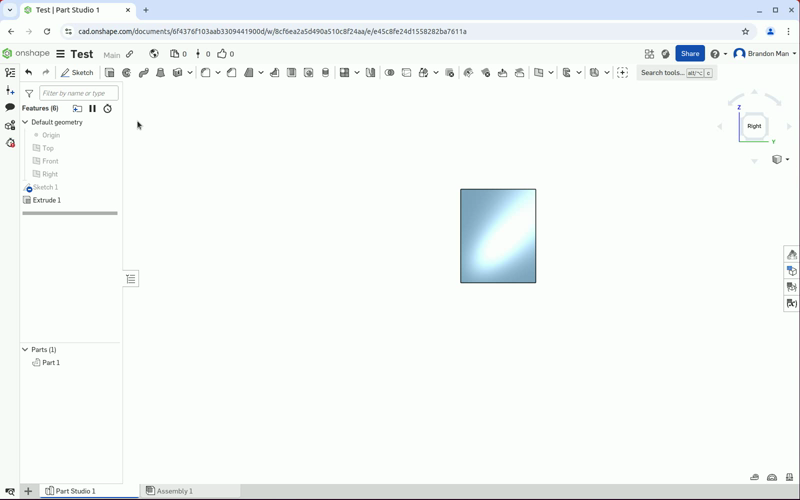
mouse_move(73, 189)
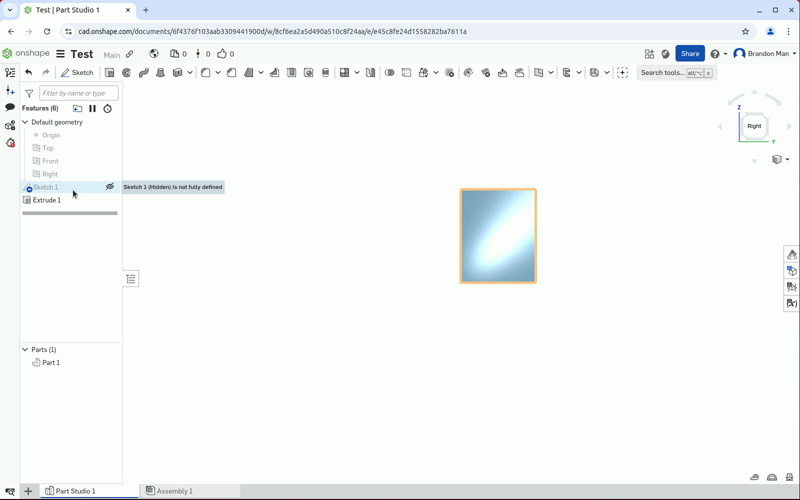
click(73, 189)
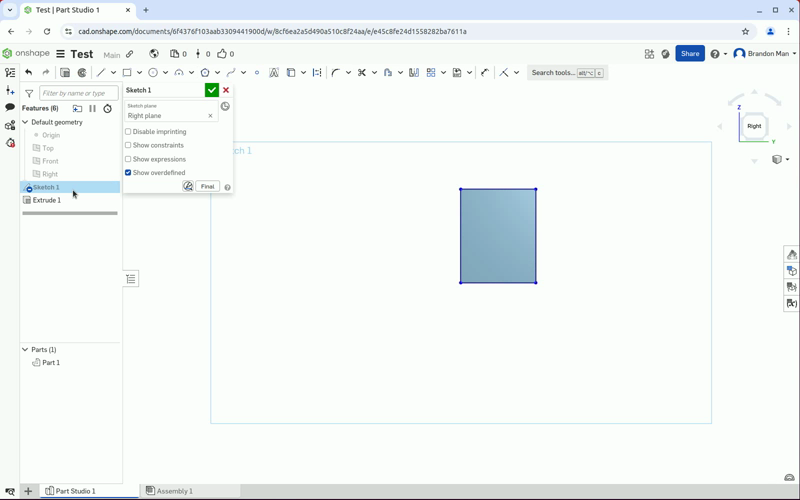
mouse_move(229, 92)
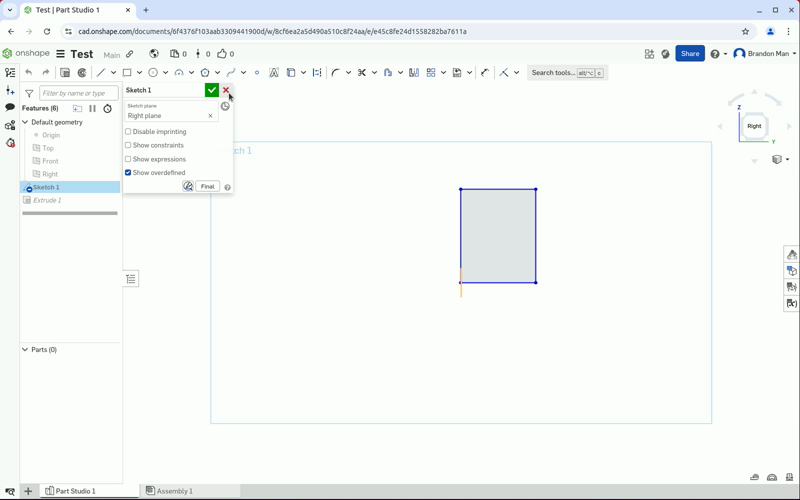
click(229, 92)
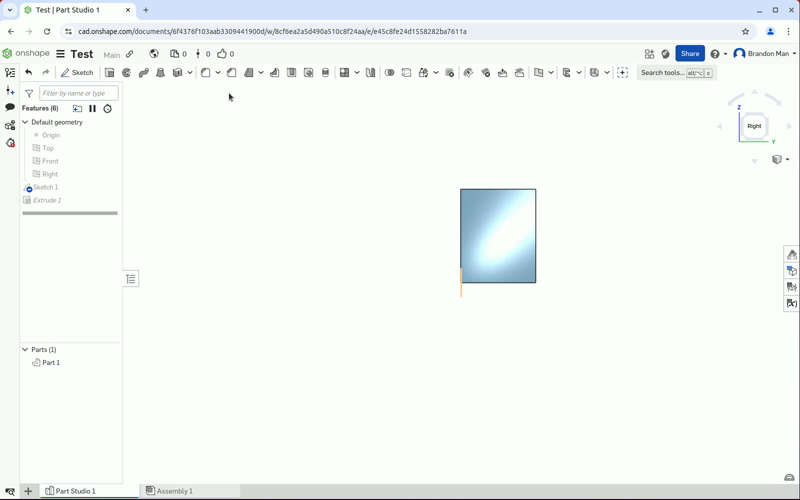
mouse_move(541, 75)
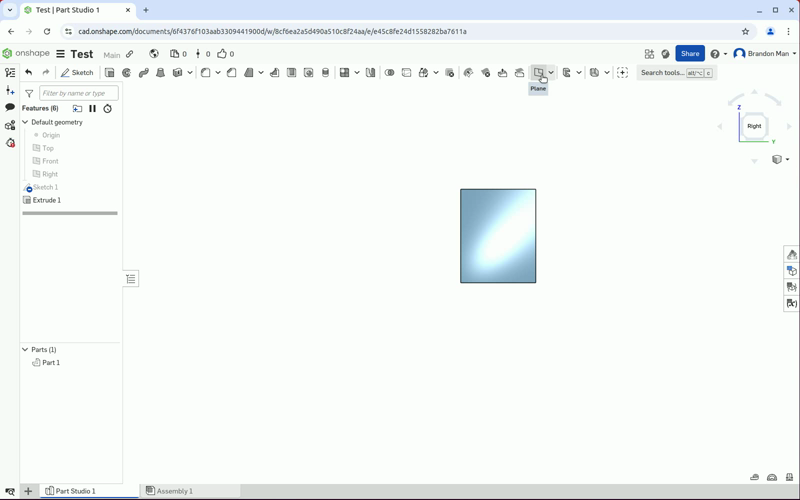
click(541, 75)
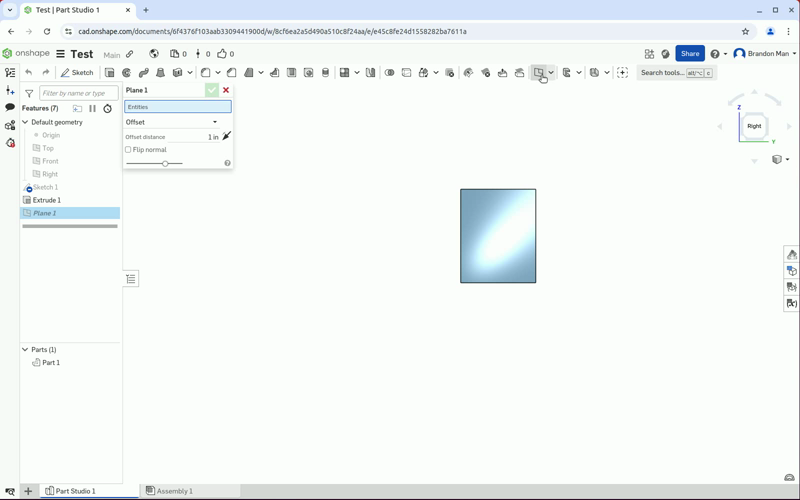
mouse_move(73, 176)
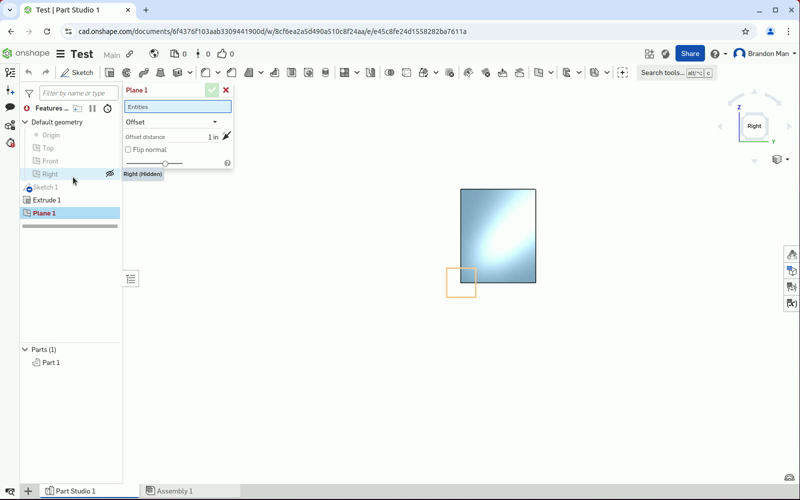
click(73, 176)
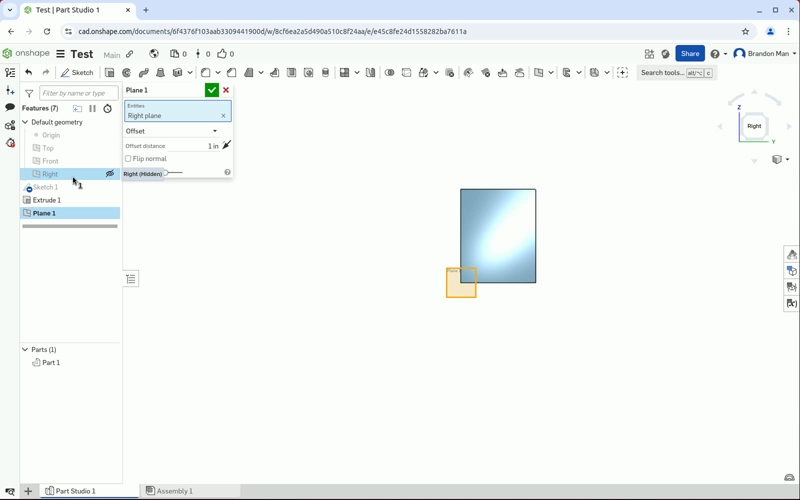
key(tab, 2)
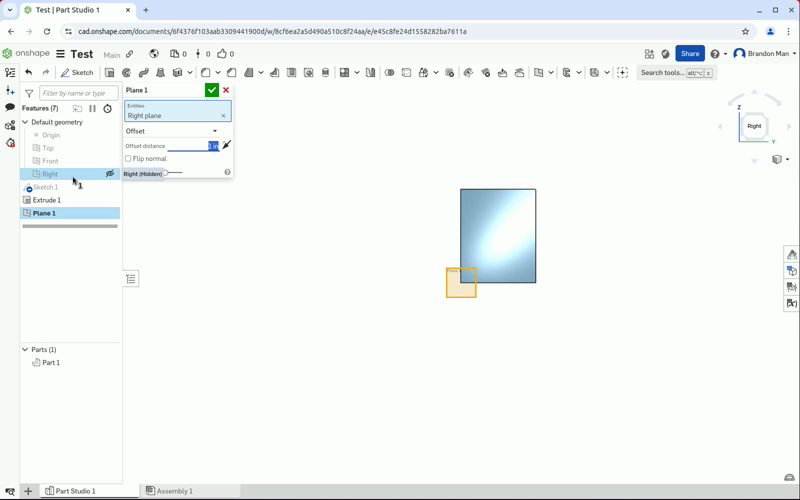
text(23.108)
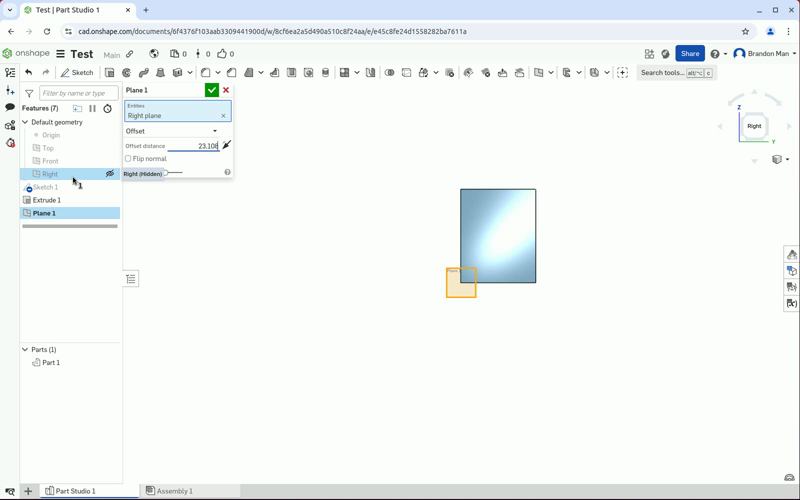
key(enter, 2)
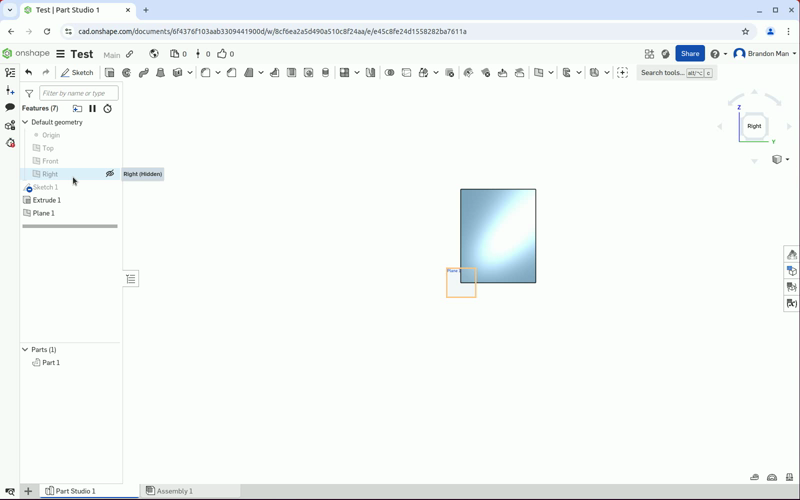
key(shift+s)
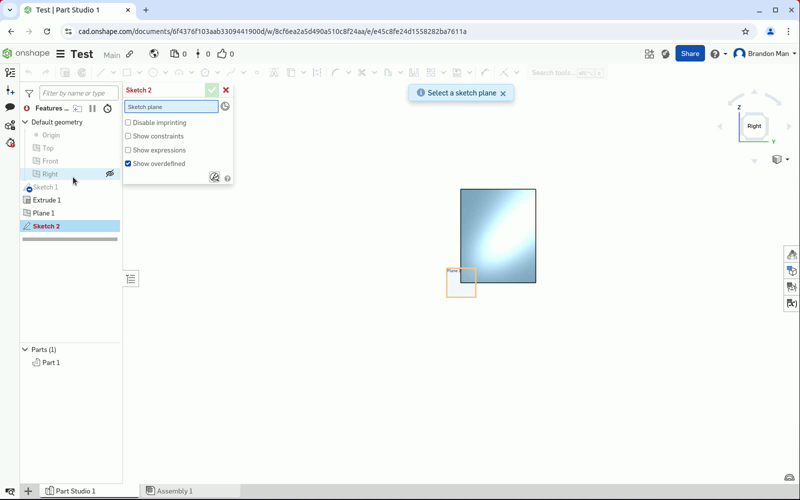
mouse_move(73, 215)
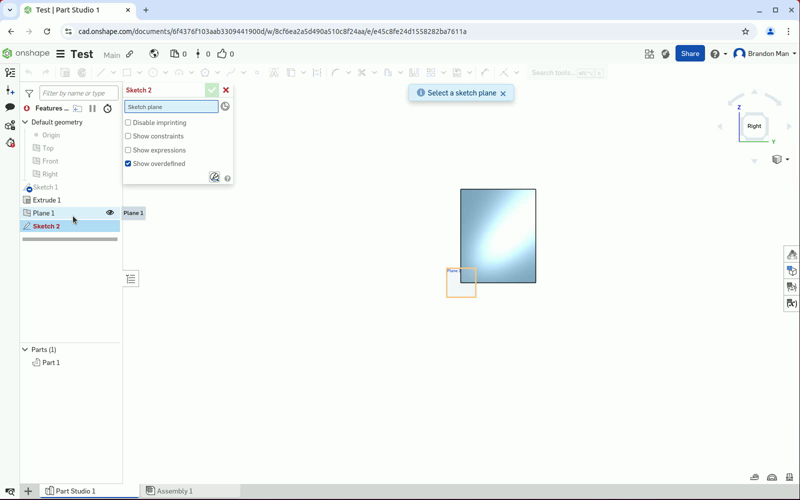
click(73, 215)
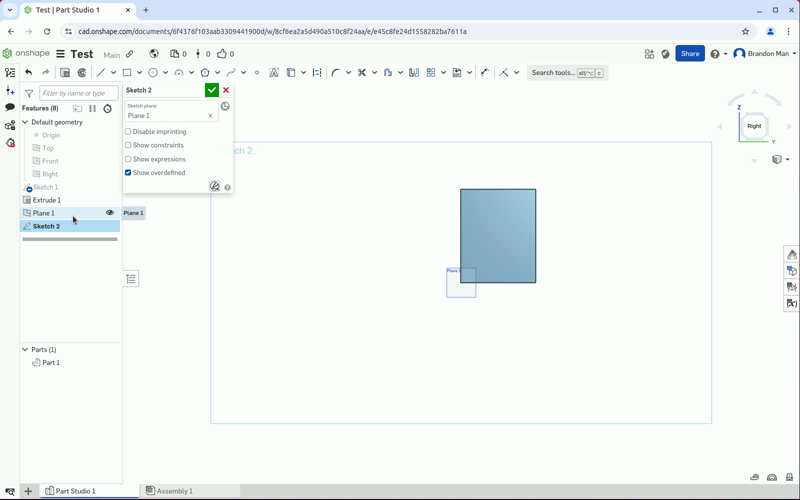
mouse_move(73, 352)
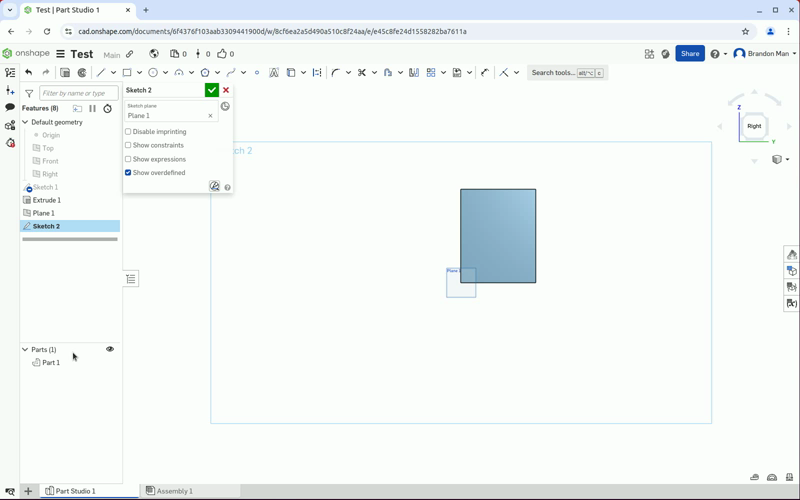
key(y)
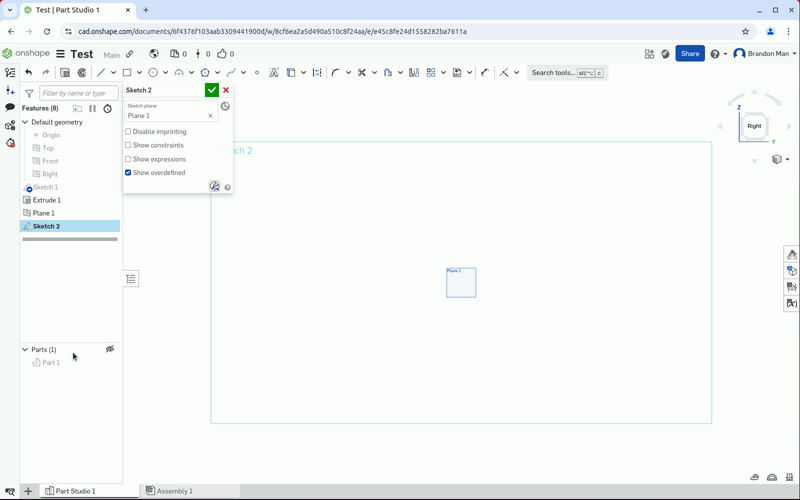
key(l)
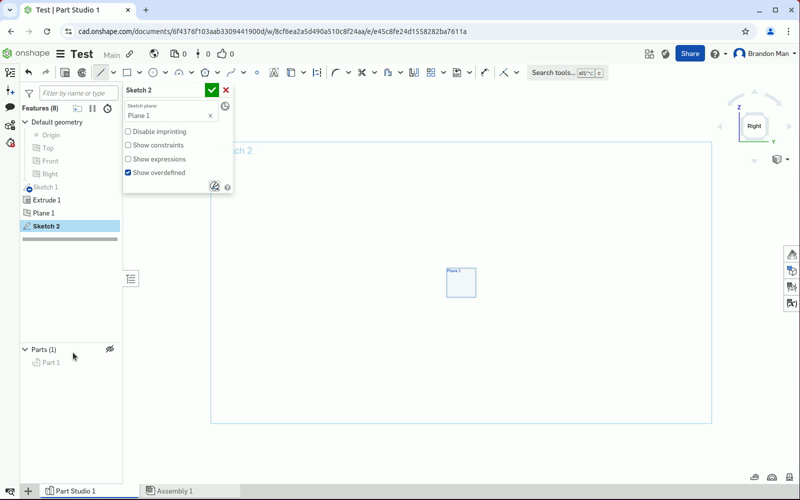
key_down(shift)
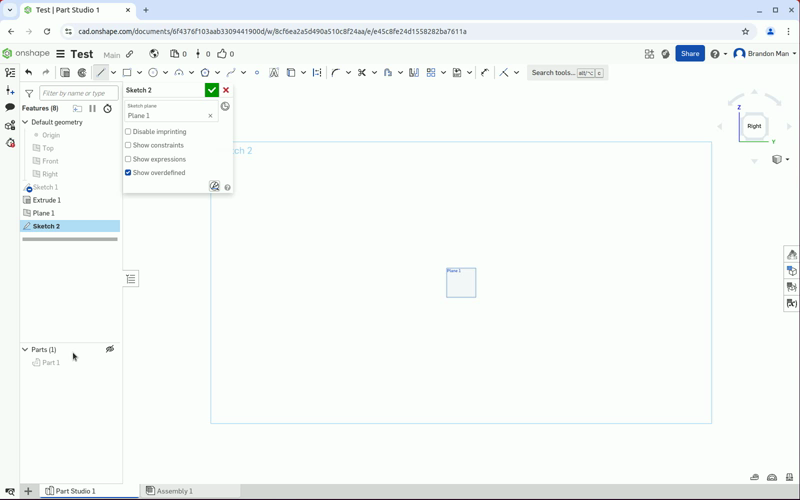
mouse_move(460, 264)
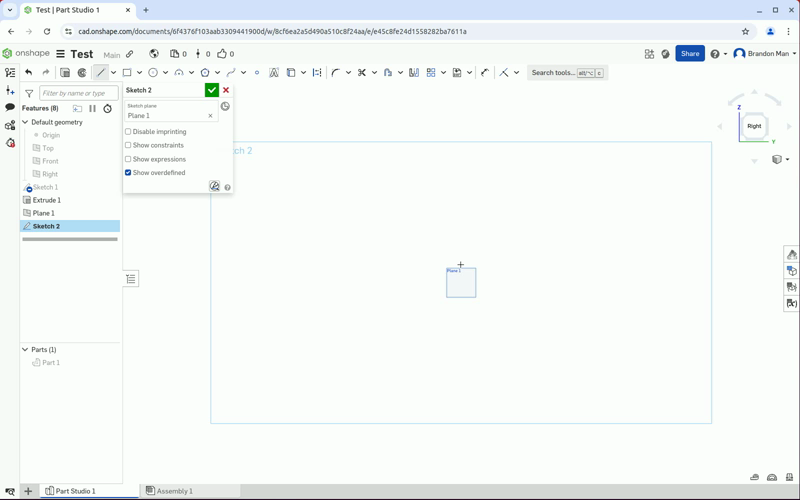
click(460, 264)
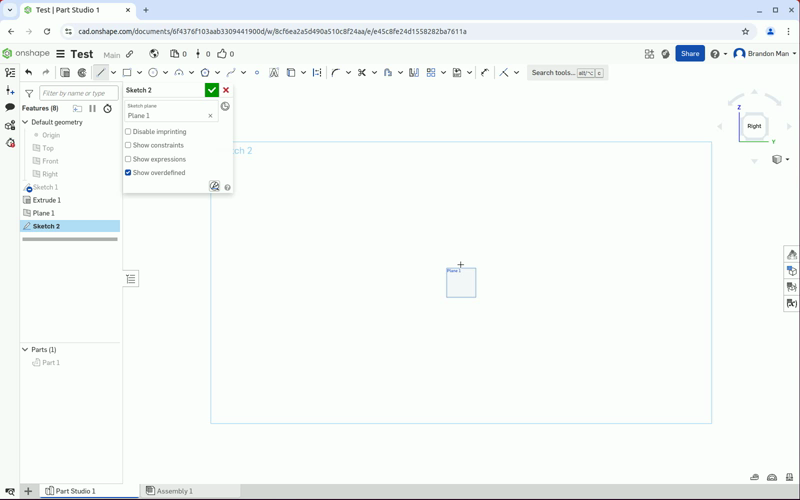
key_up(shift)
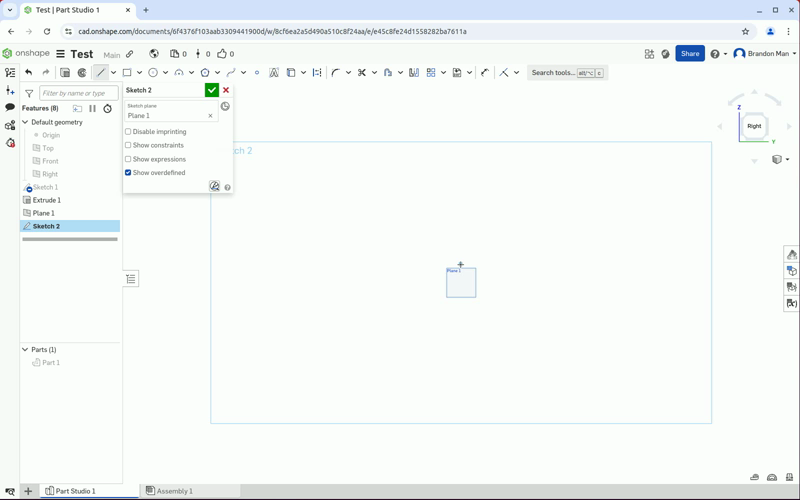
key_down(shift)
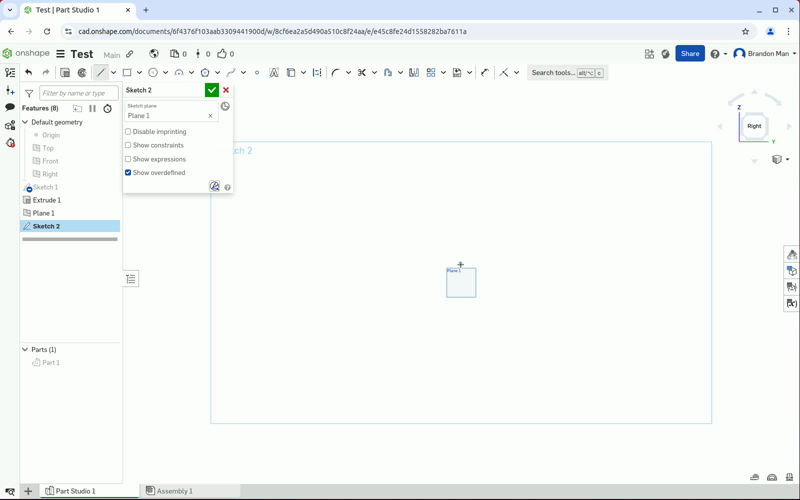
mouse_move(517, 188)
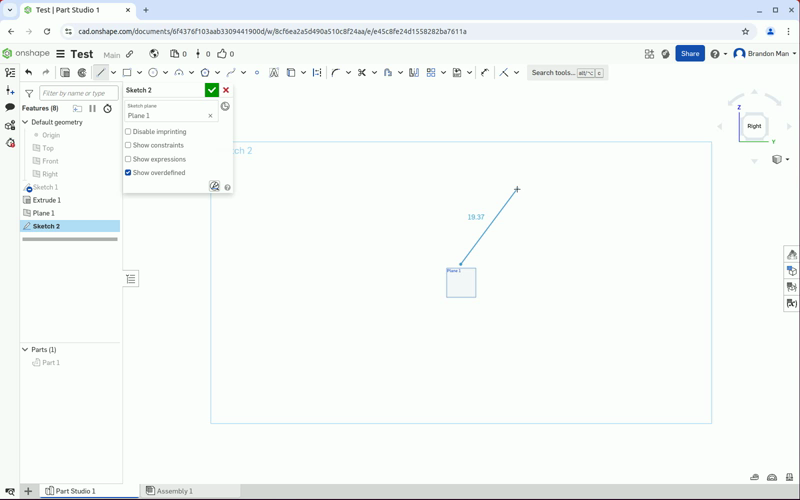
click(517, 188)
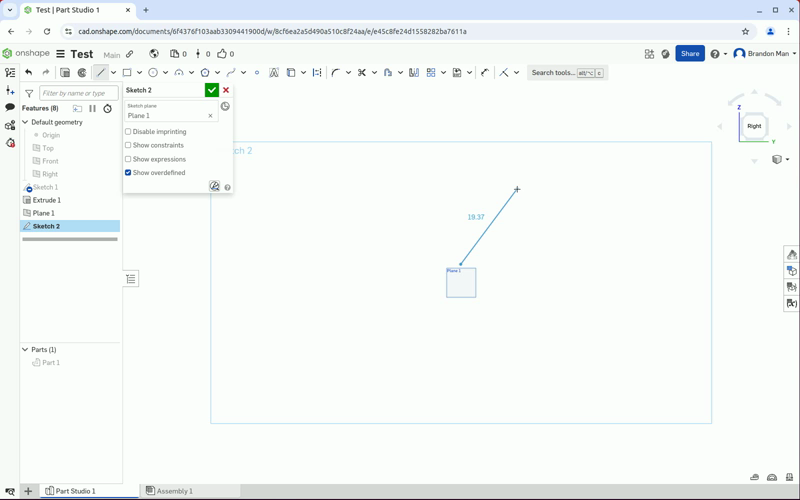
key_up(shift)
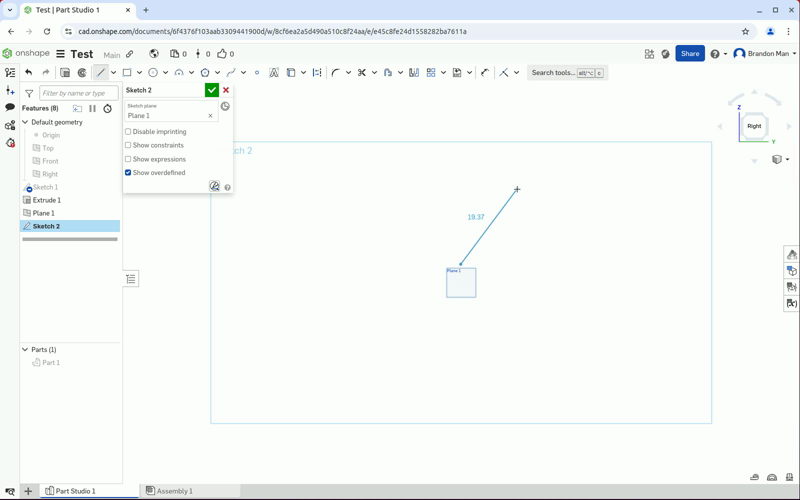
key_down(shift)
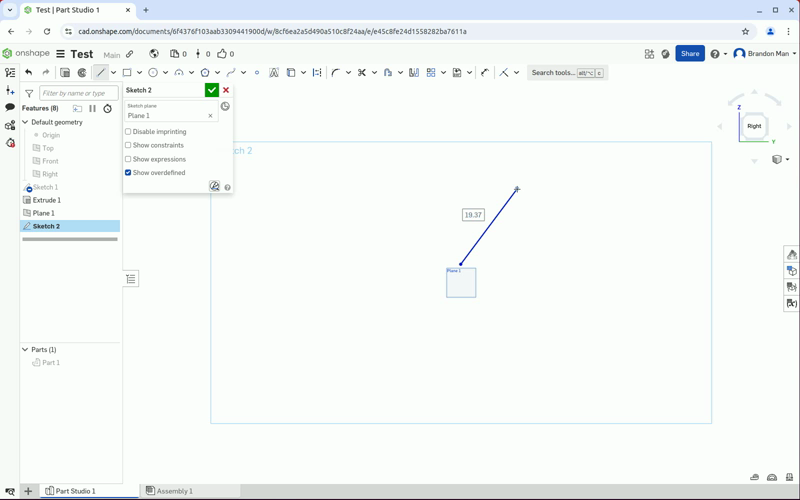
mouse_move(547, 188)
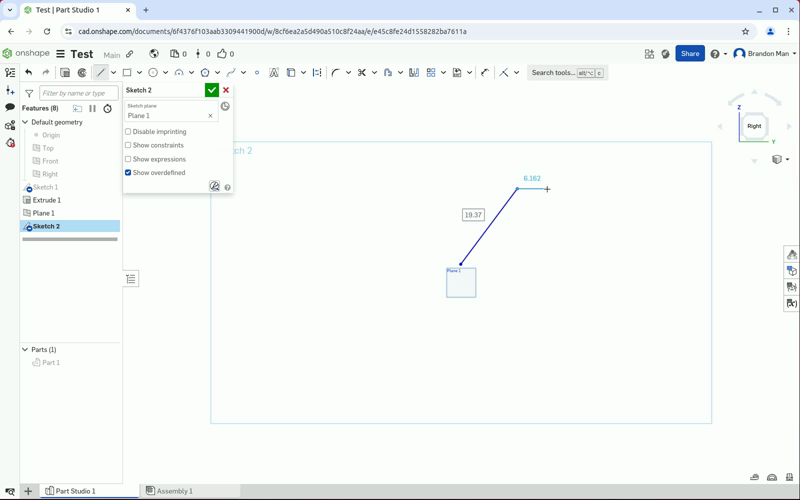
mouse_move(460, 188)
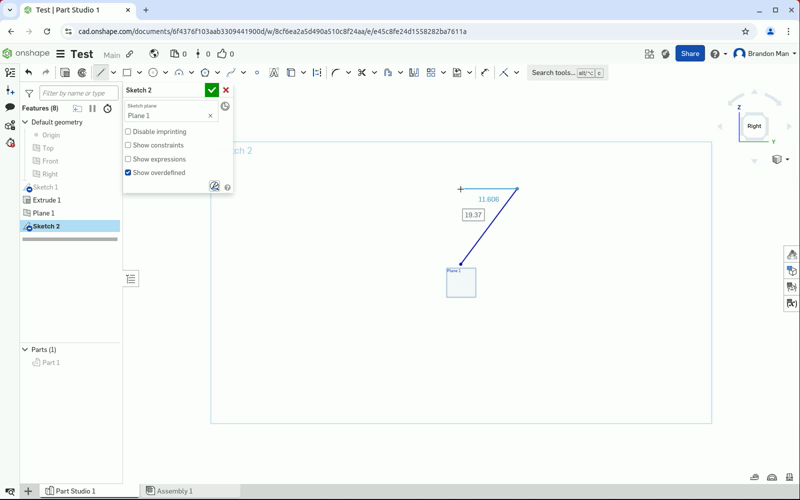
click(460, 188)
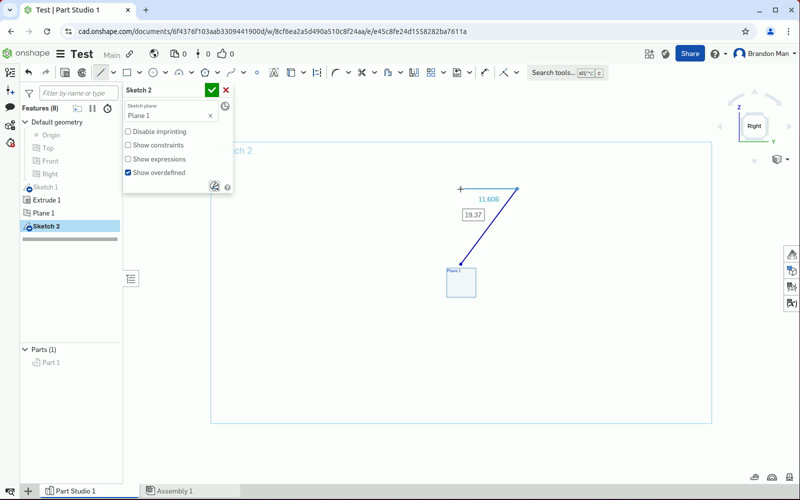
key_up(shift)
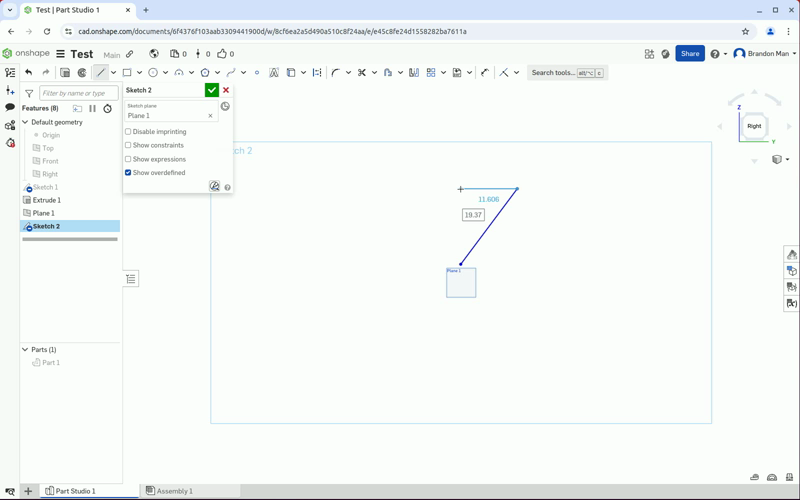
key_down(shift)
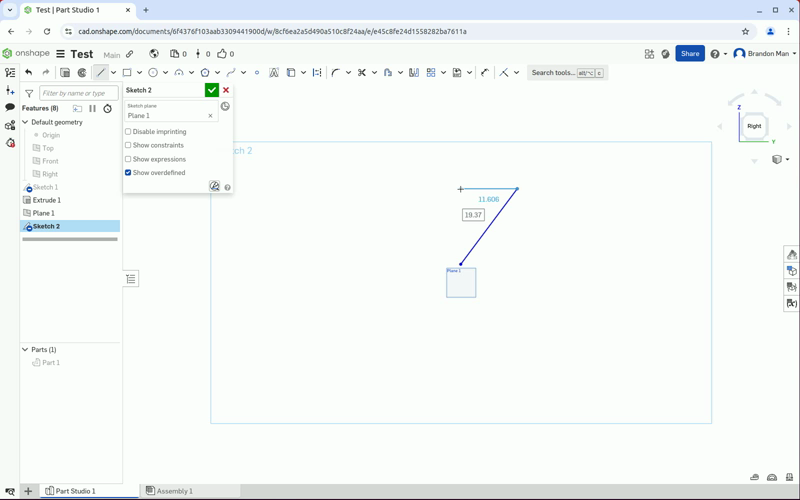
mouse_move(460, 264)
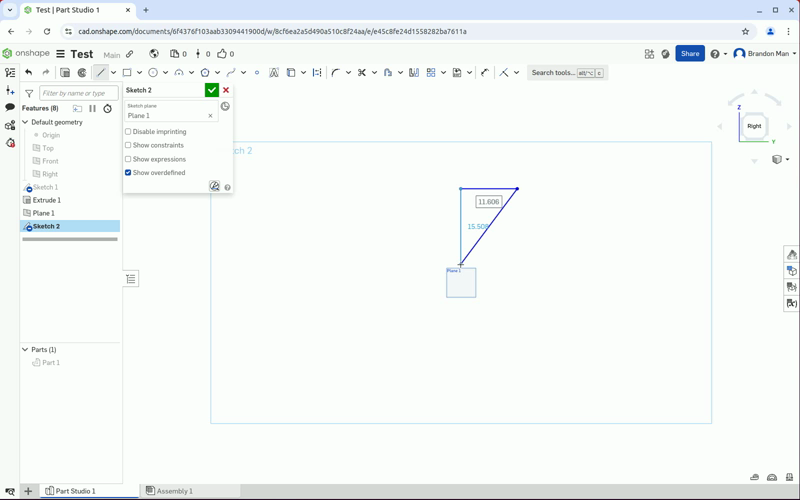
key_up(shift)
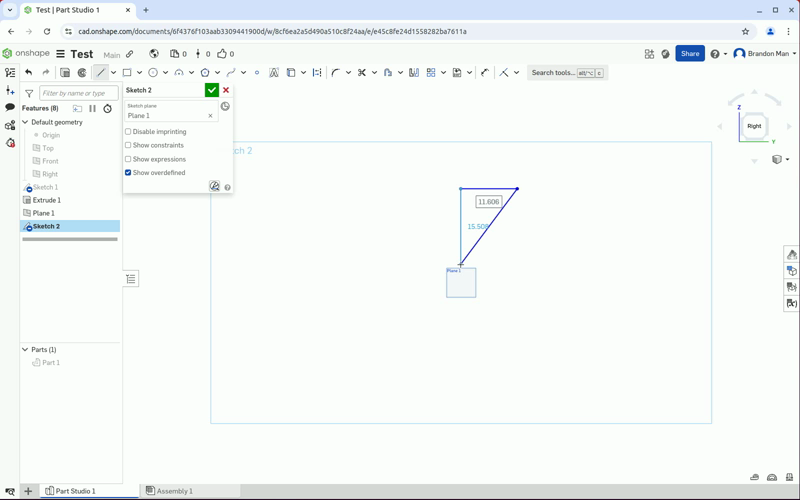
click(460, 264)
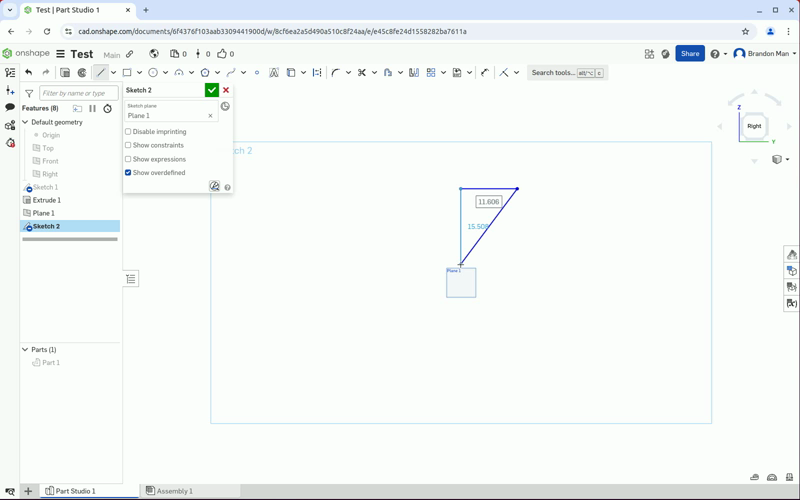
key(esc)
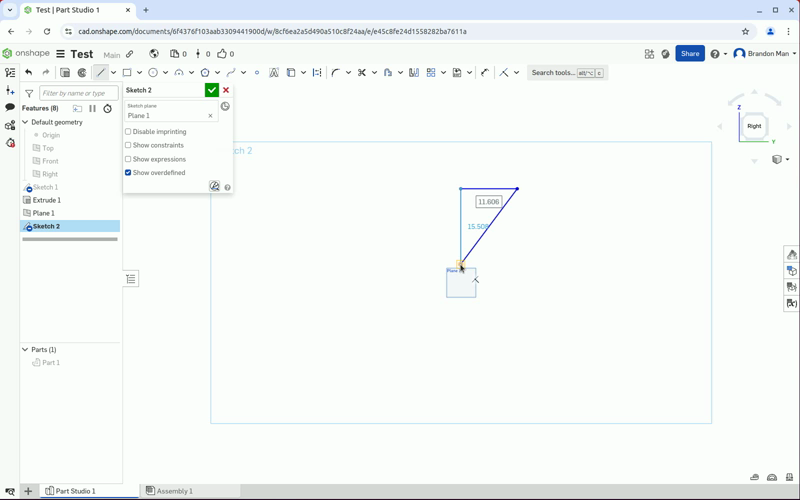
mouse_move(473, 223)
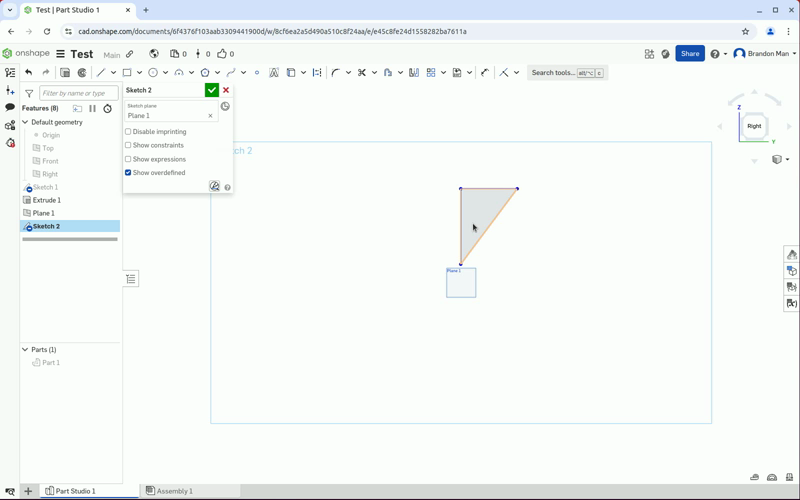
click(473, 223)
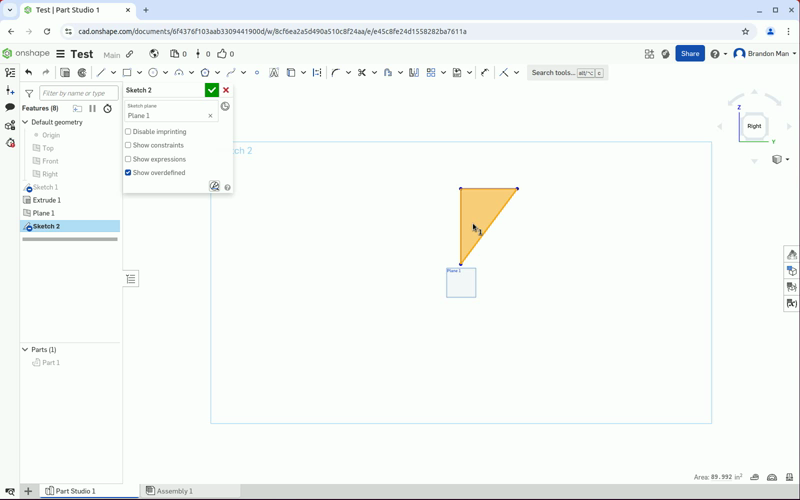
mouse_move(73, 352)
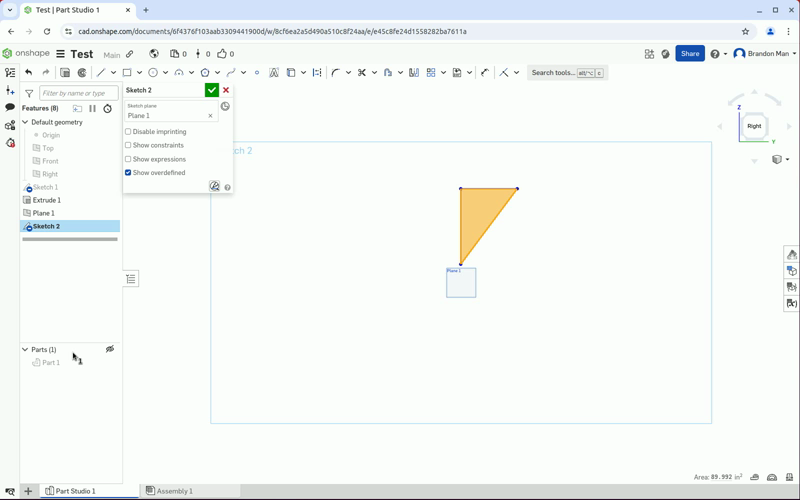
key(shift+y)
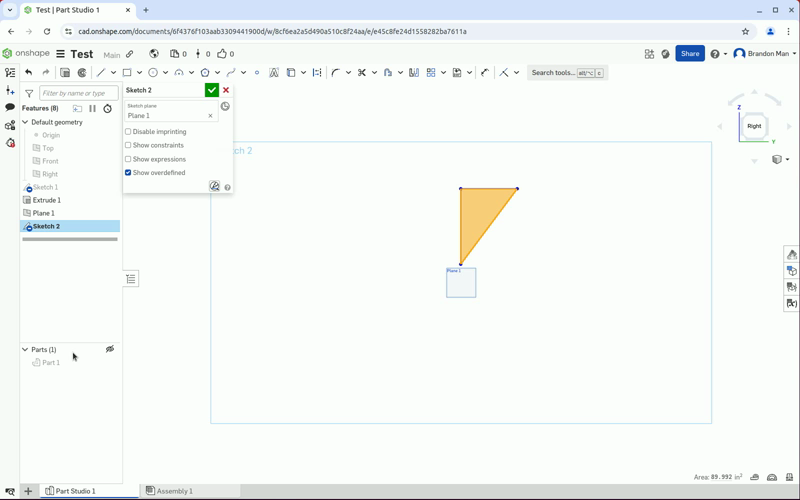
key(shift+e)
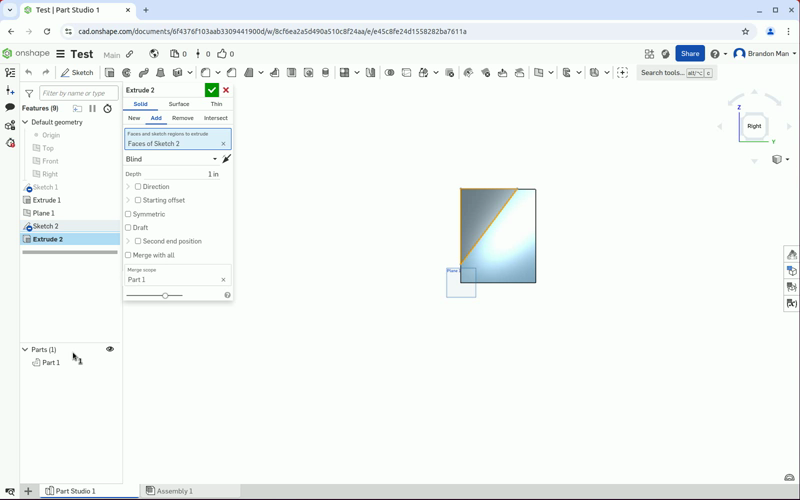
mouse_move(143, 106)
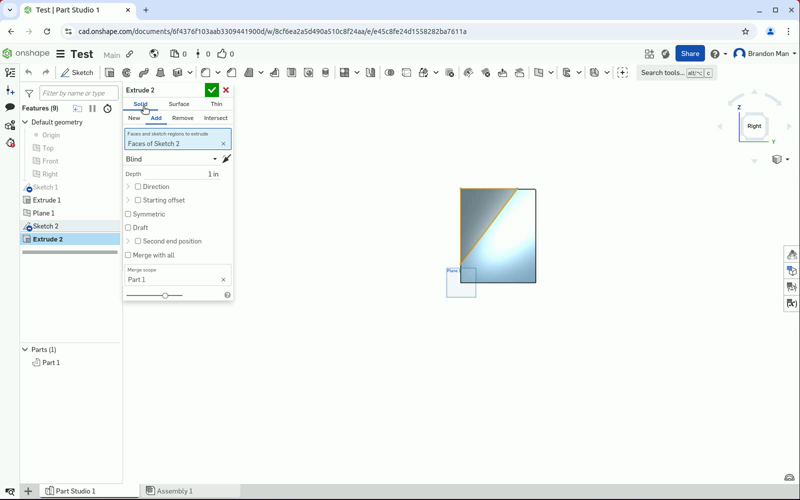
click(143, 106)
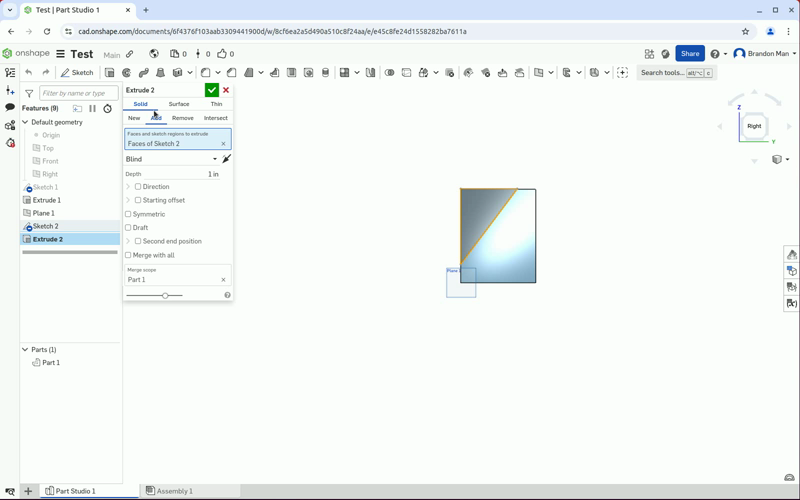
mouse_move(186, 120)
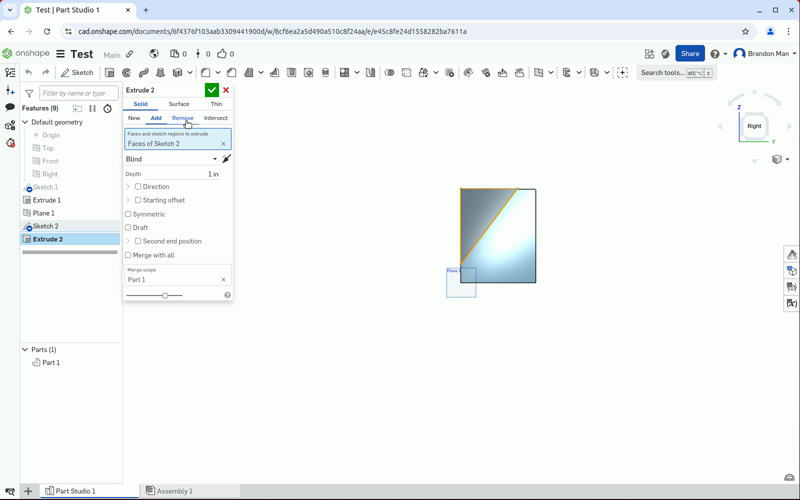
click(186, 120)
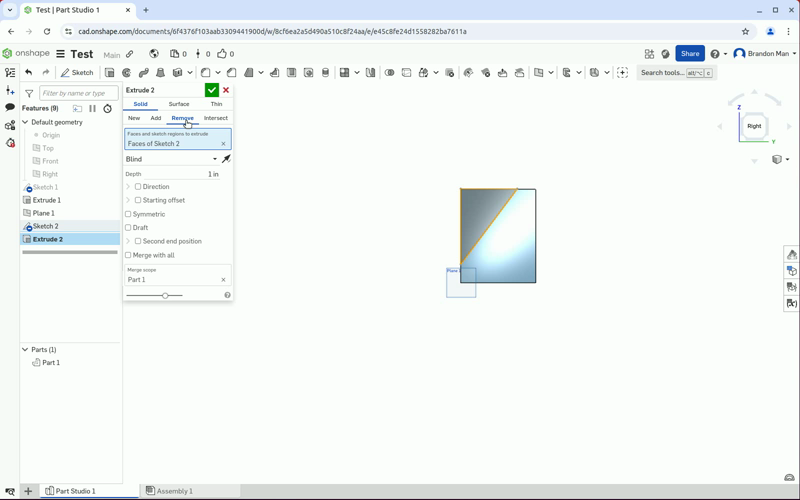
key(tab, 4)
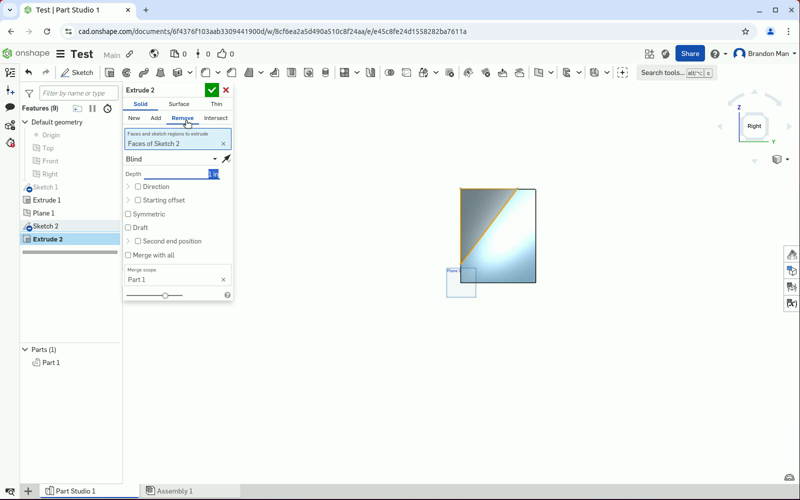
text(15.405)
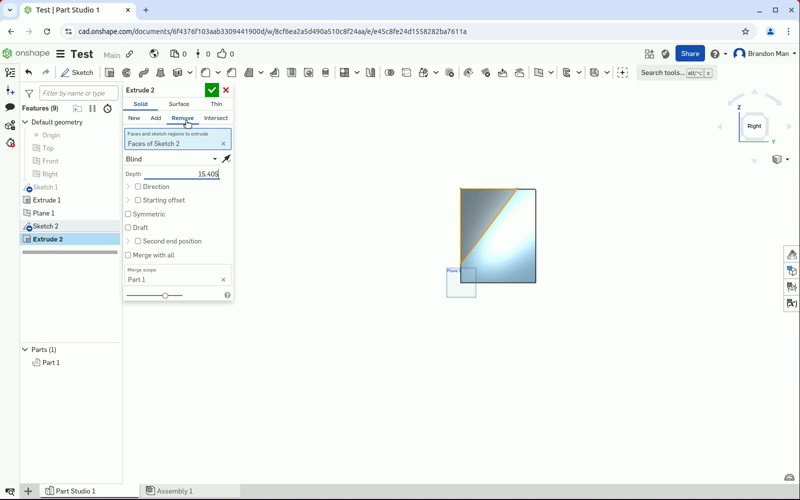
key(tab, 6)
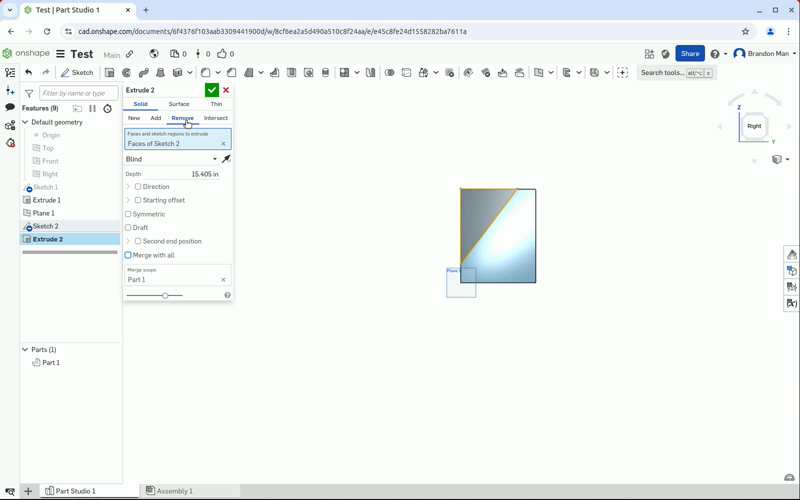
key(space)
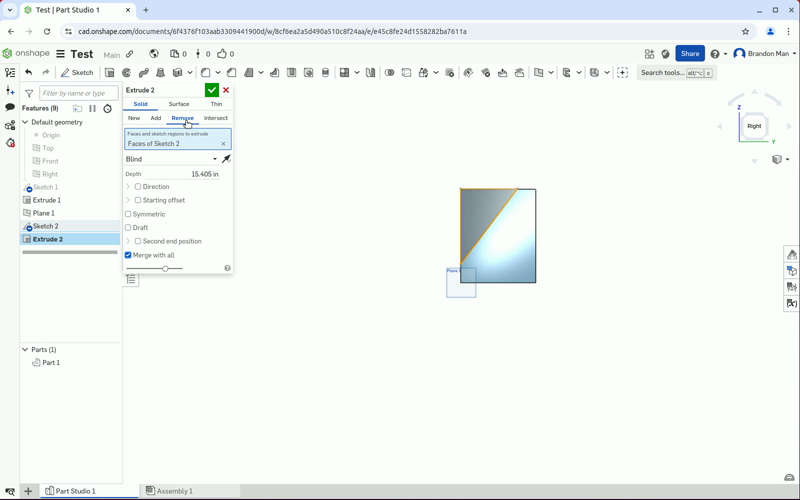
key(enter)
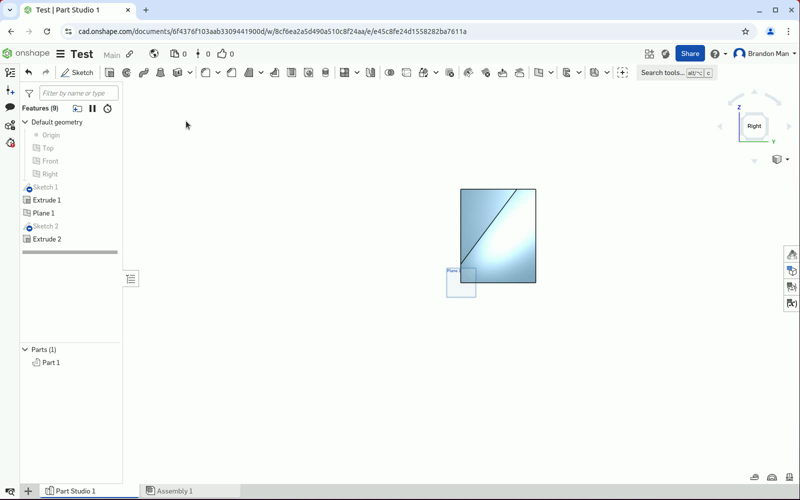
key(shift+h)
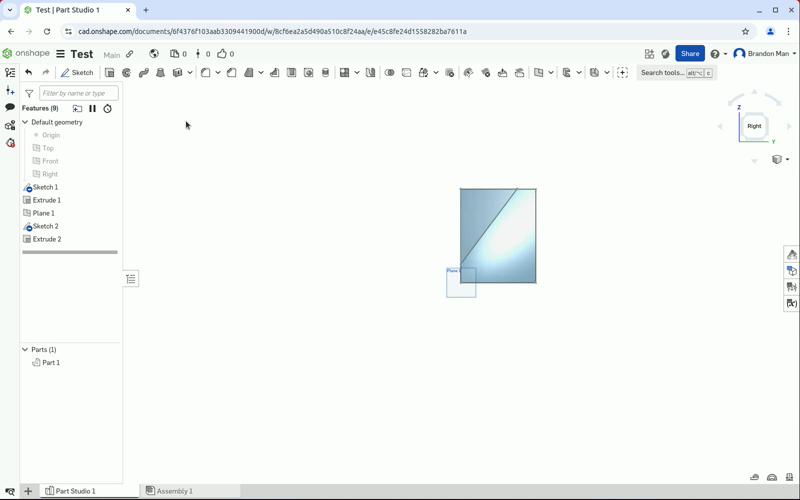
key(shift+h)
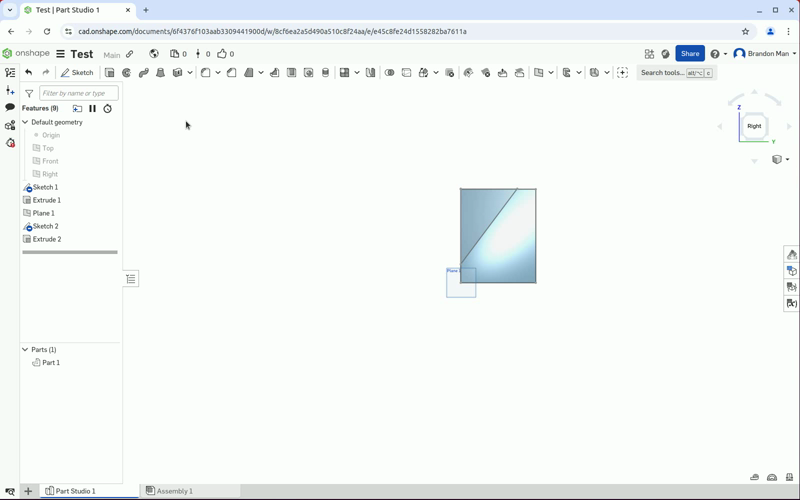
key(shift+7)
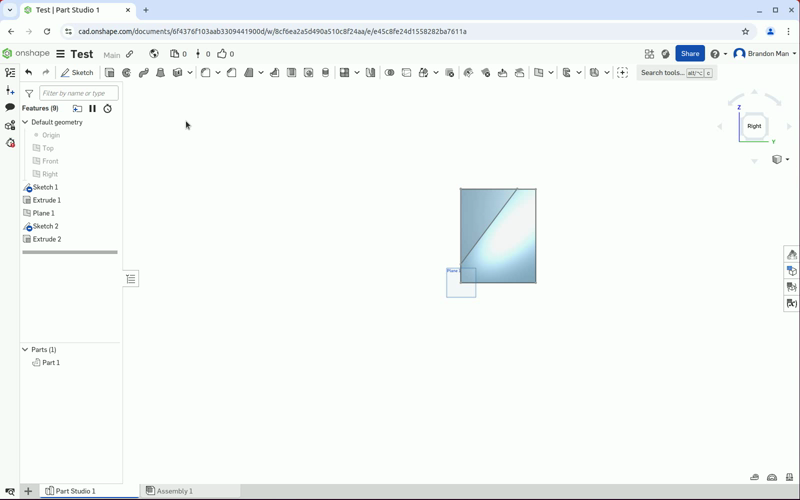
key(right, 2)
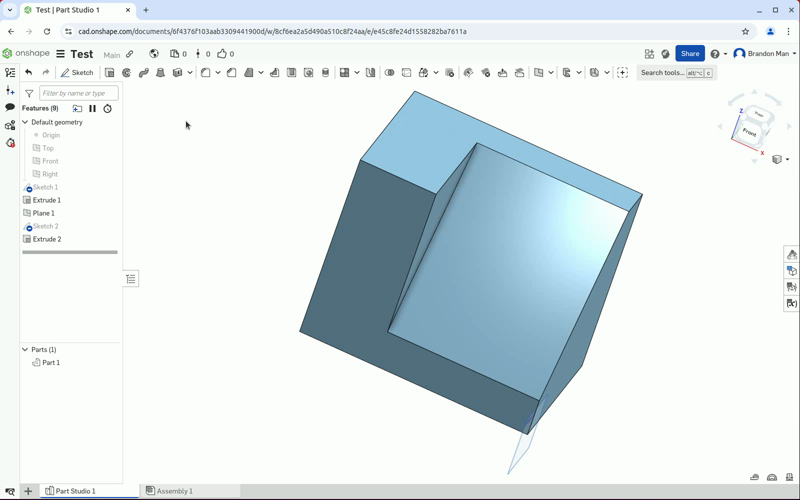
key(down, 2)
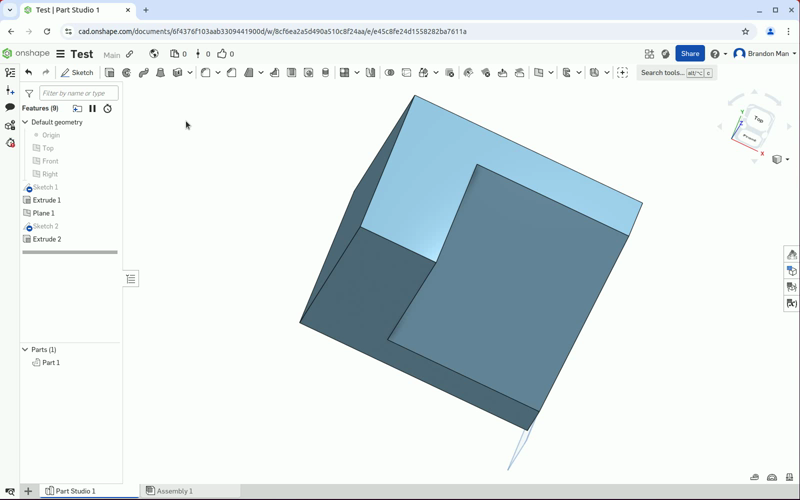
key(up, 2)
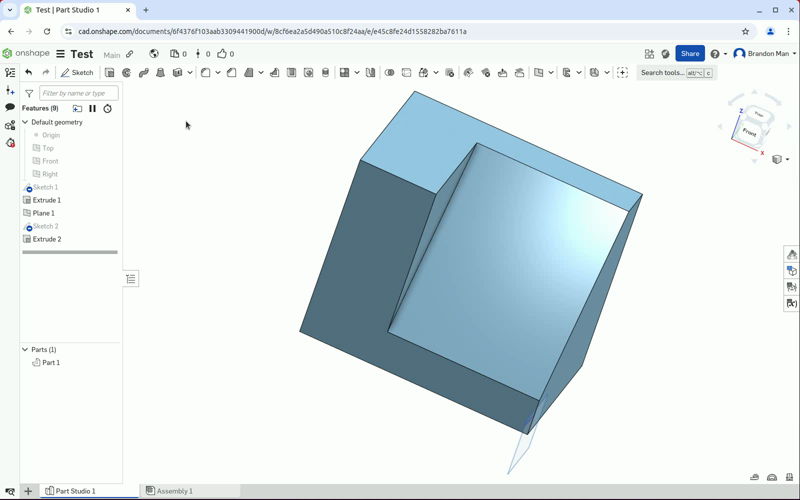
key(left, 2)
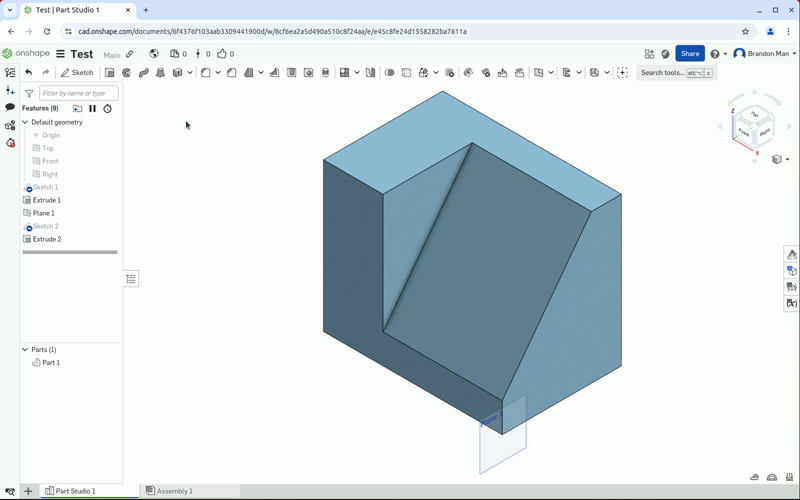
mouse_move(73, 189)
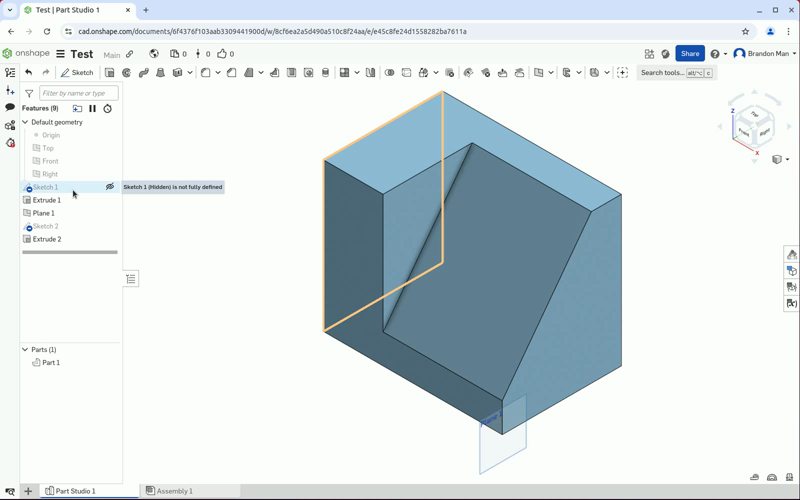
click(73, 189)